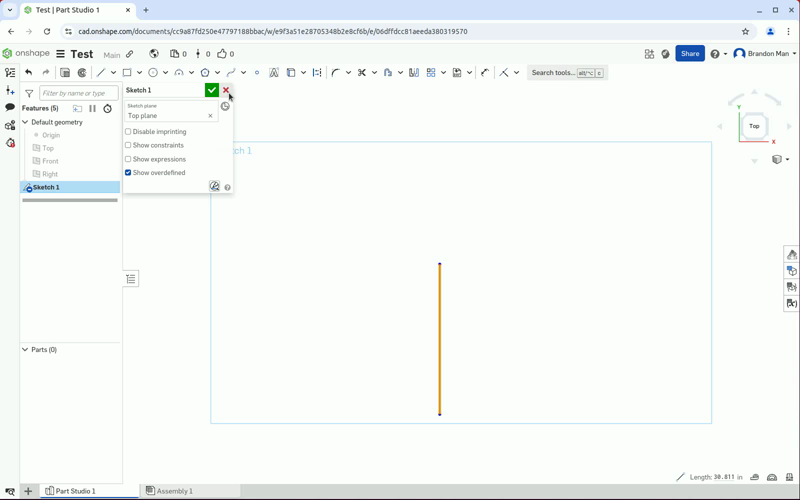
key(shift+h)
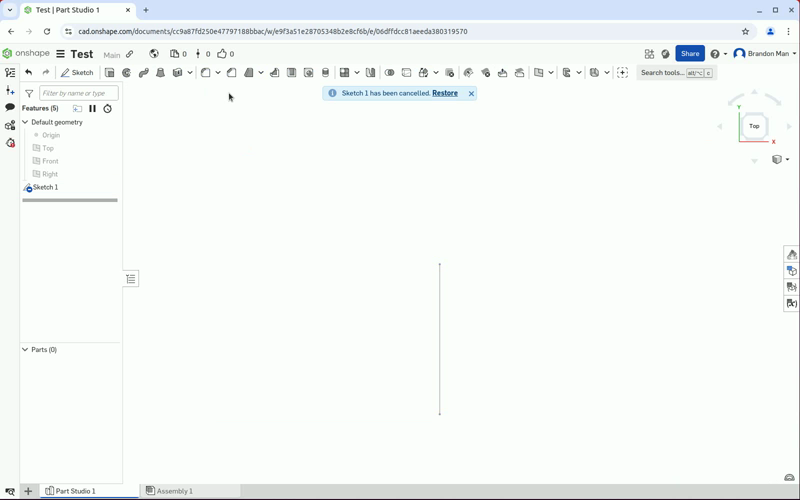
key(shift+s)
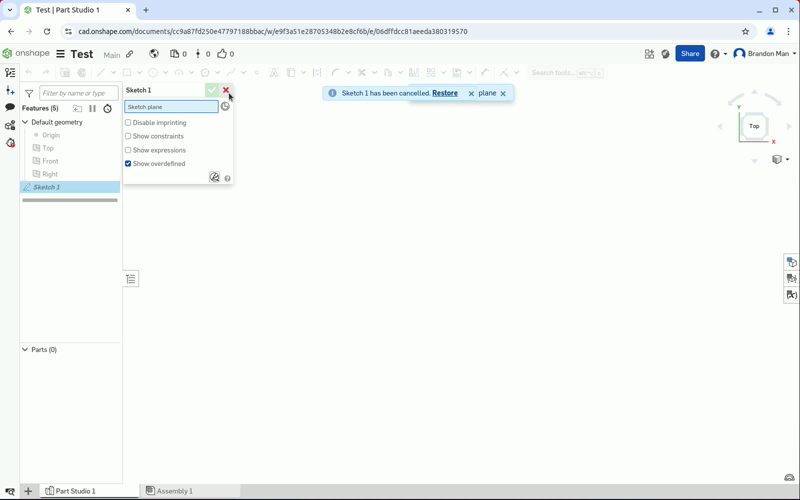
mouse_move(73, 150)
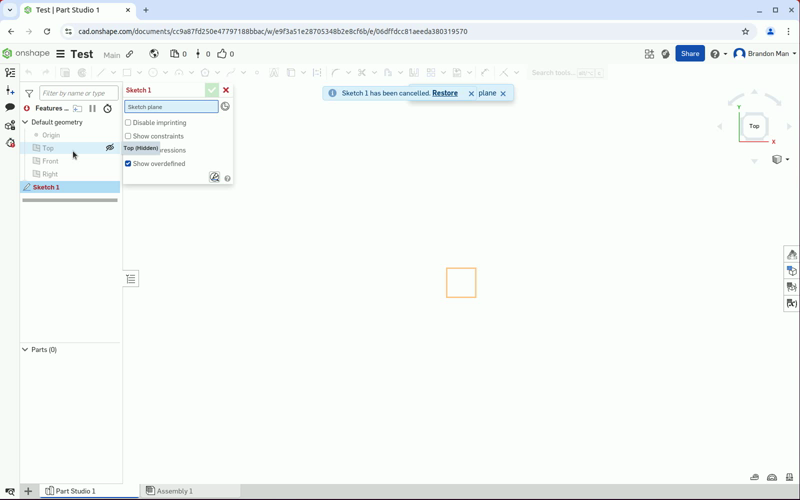
click(73, 150)
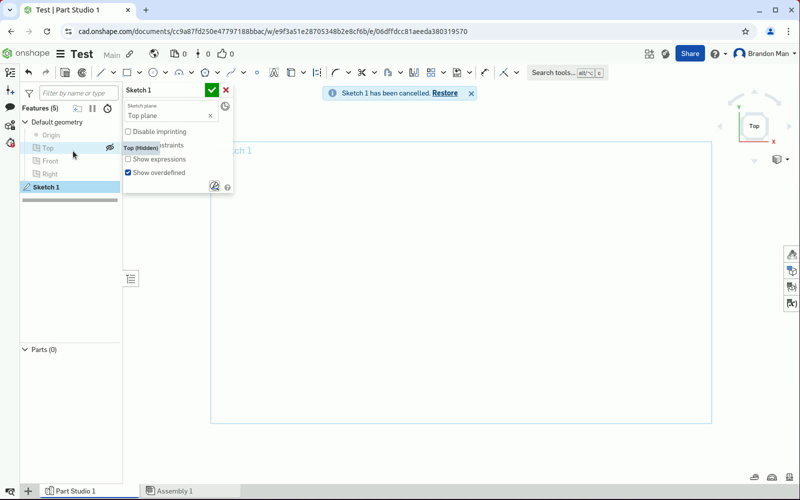
mouse_move(73, 352)
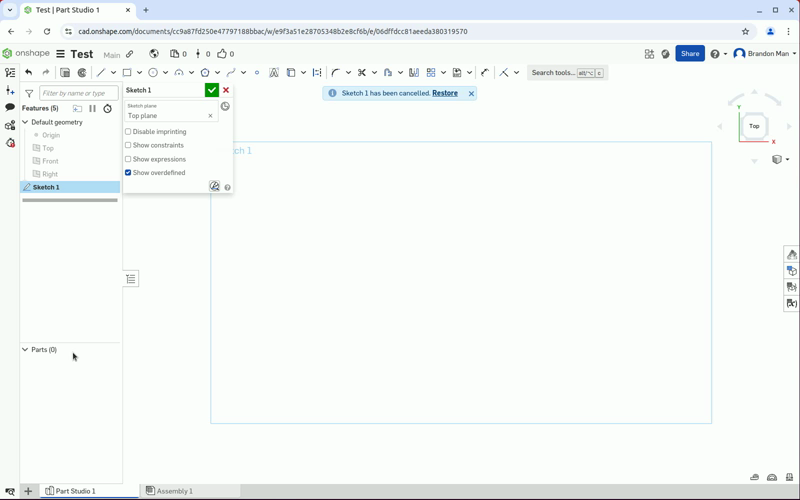
key(y)
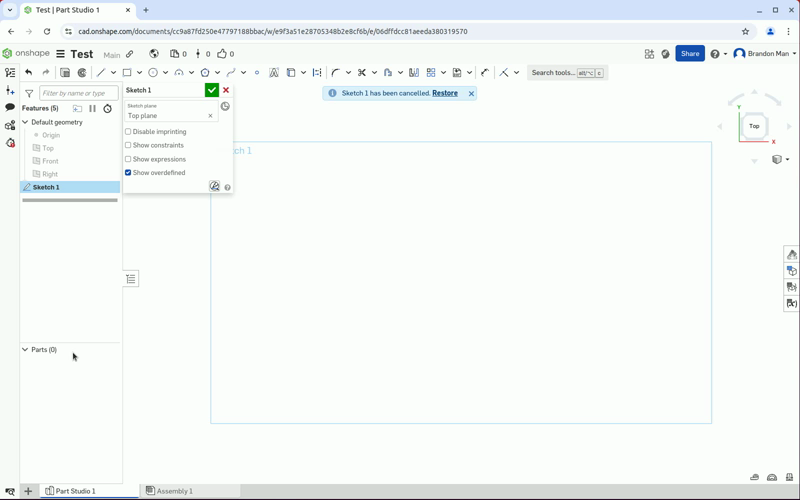
key(l)
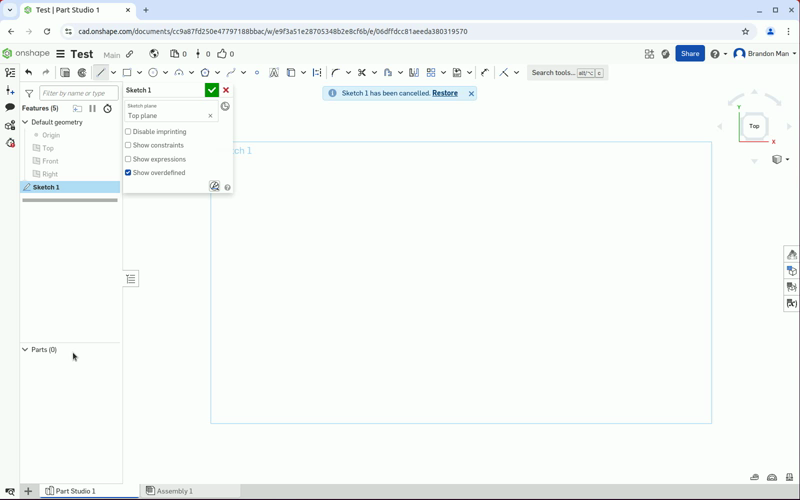
key_down(shift)
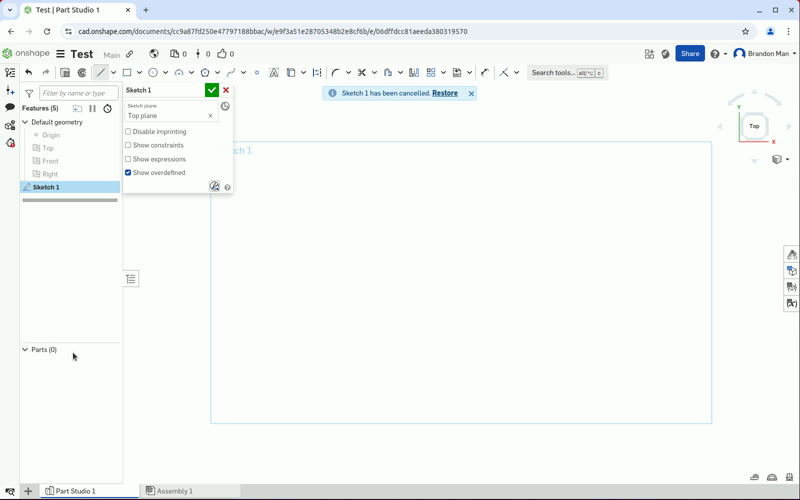
mouse_move(460, 249)
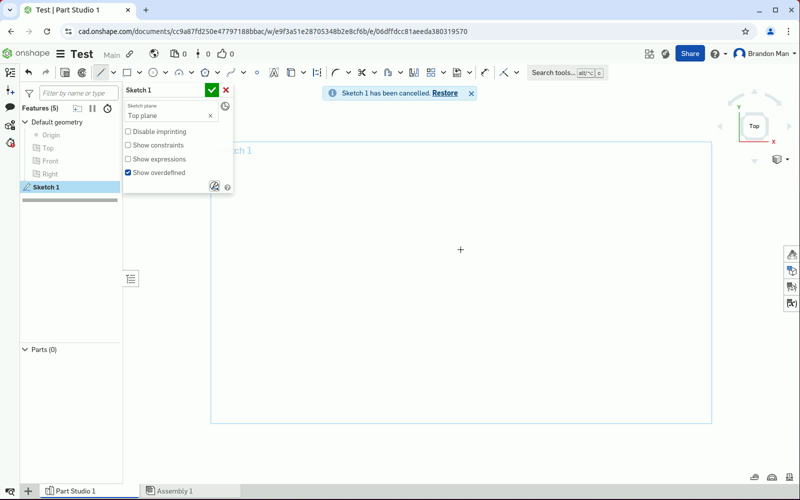
click(460, 249)
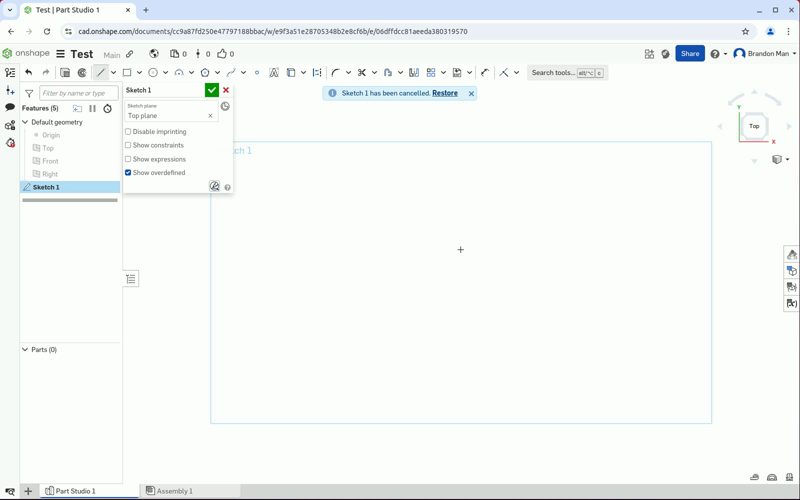
key_up(shift)
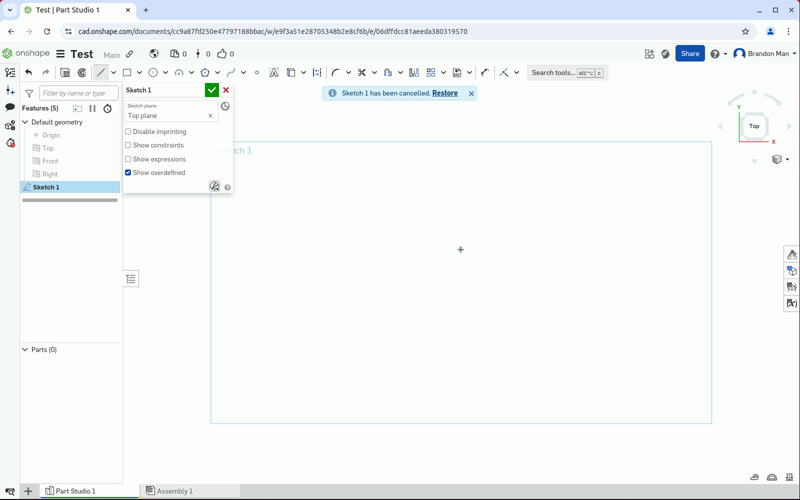
key_down(shift)
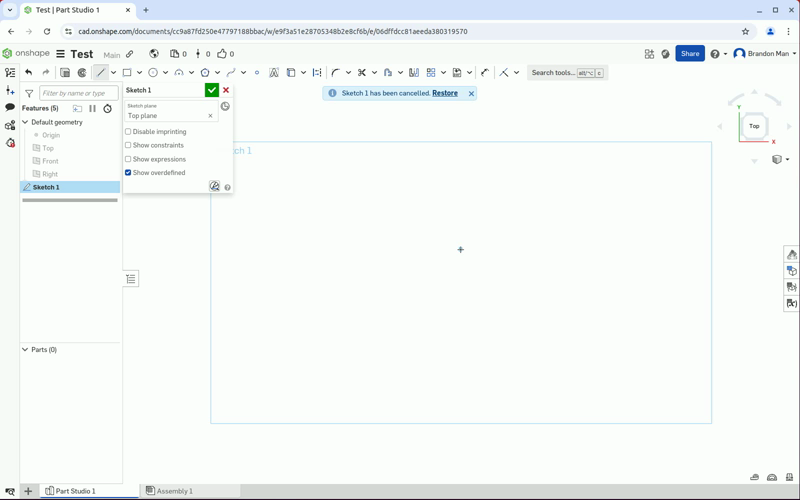
mouse_move(573, 249)
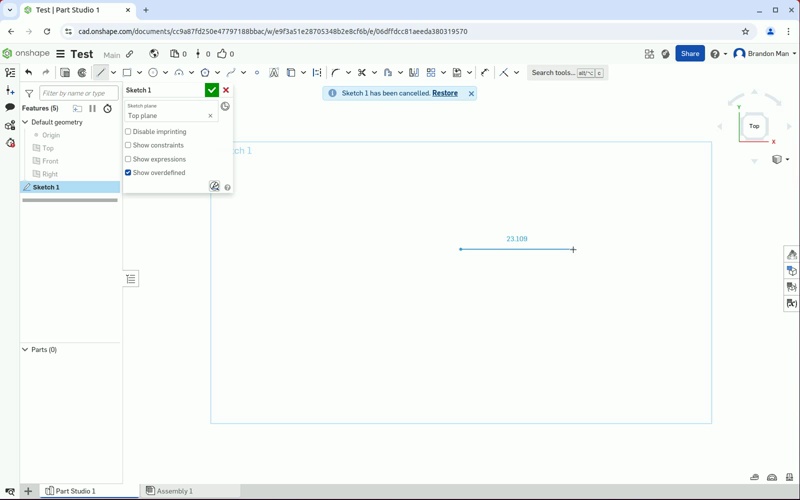
click(573, 249)
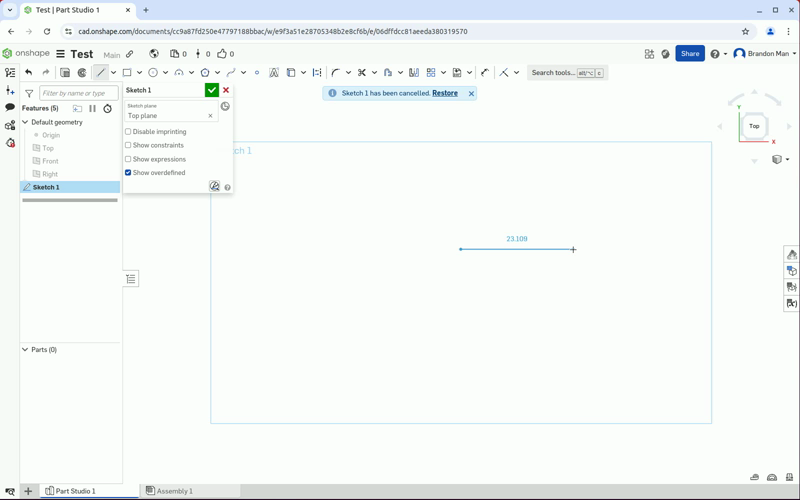
key_up(shift)
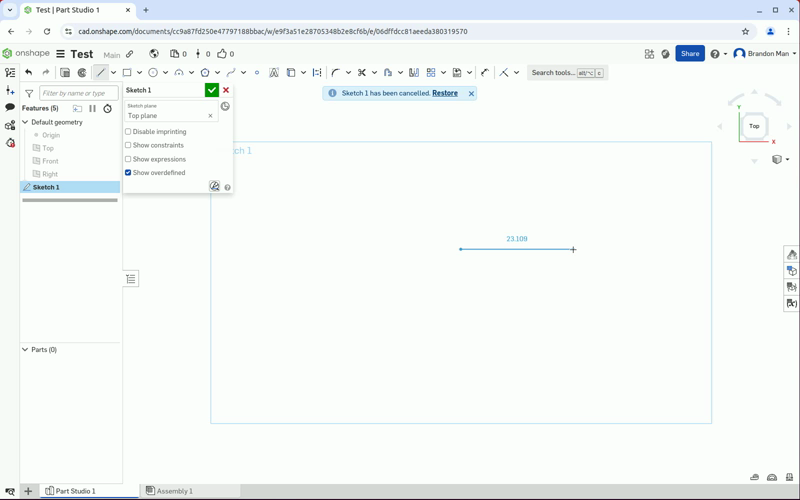
key_down(shift)
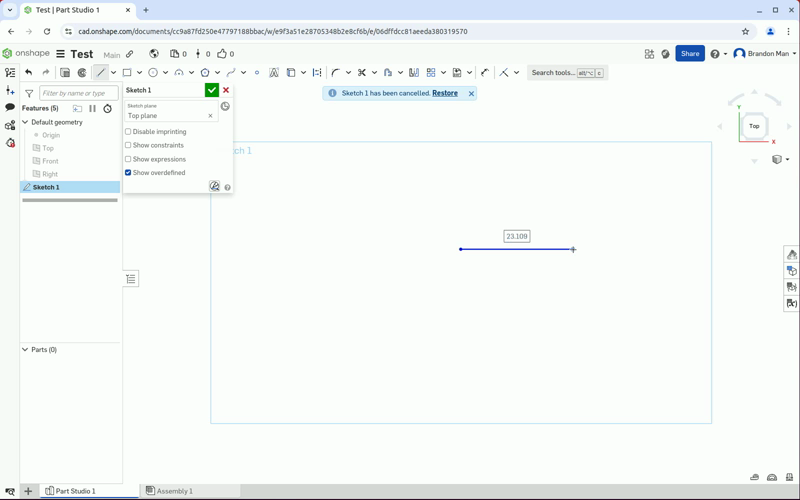
mouse_move(573, 174)
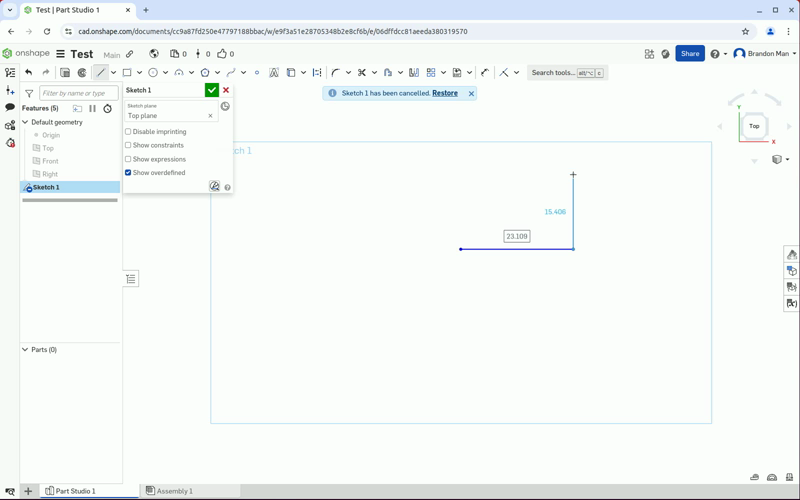
click(573, 174)
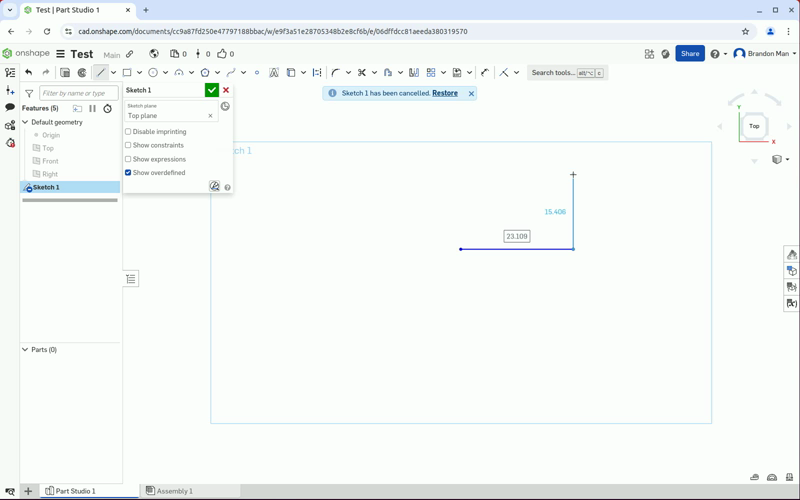
key_up(shift)
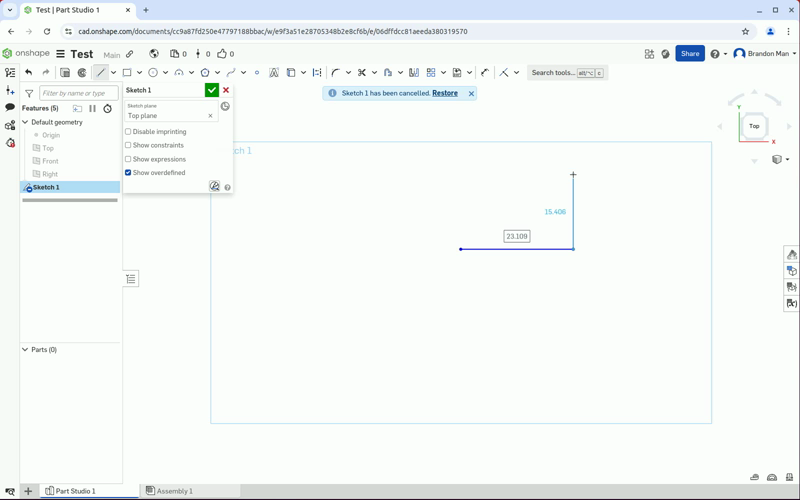
key_down(shift)
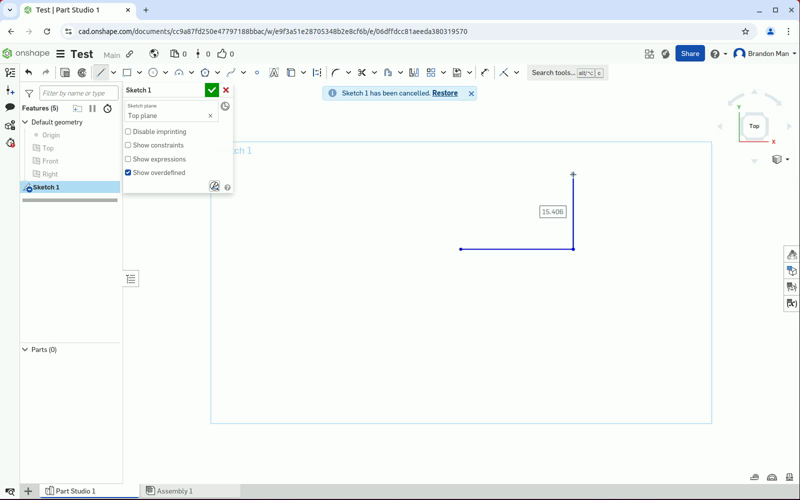
mouse_move(460, 174)
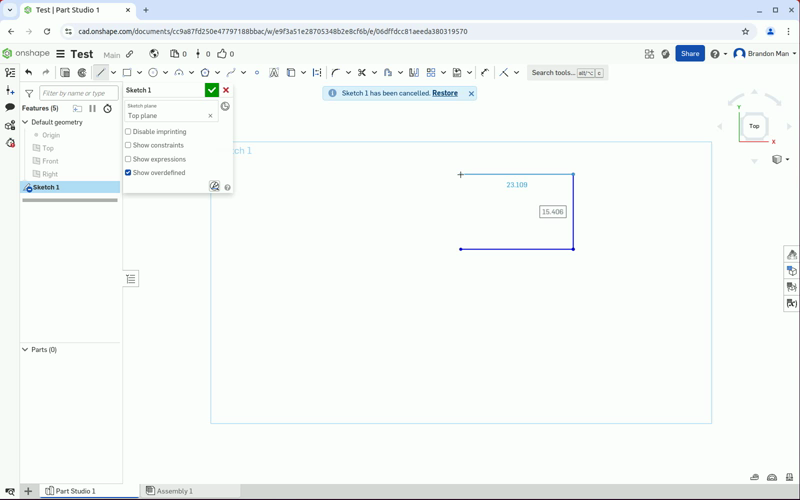
click(460, 174)
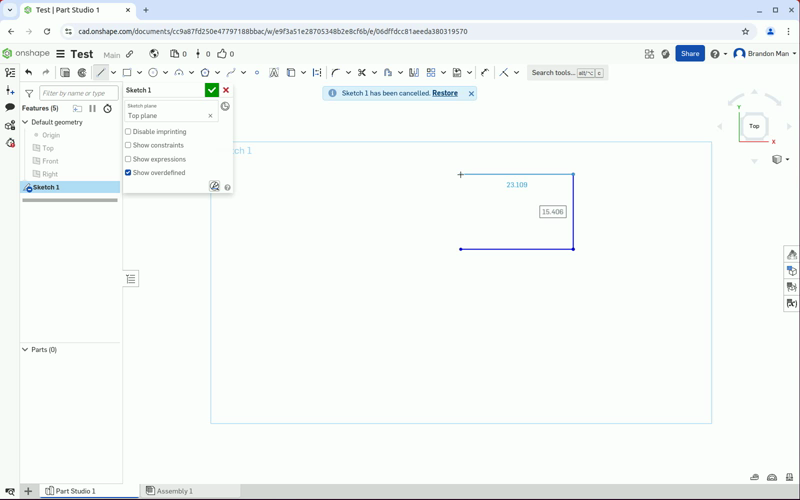
key_up(shift)
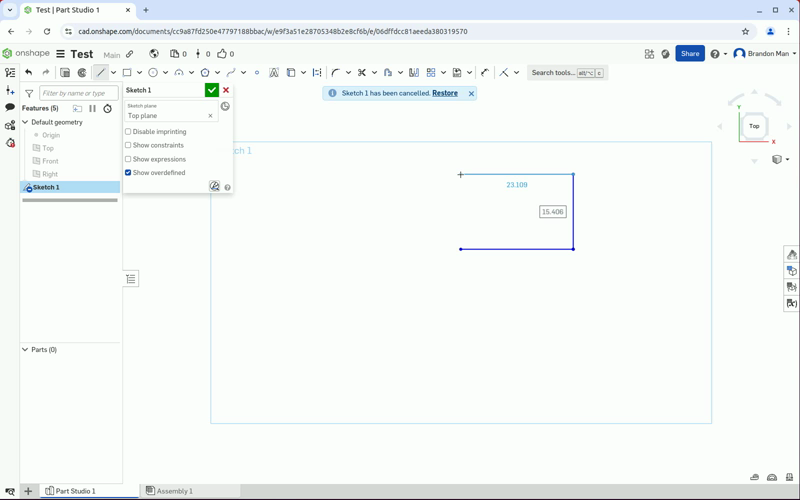
key_down(shift)
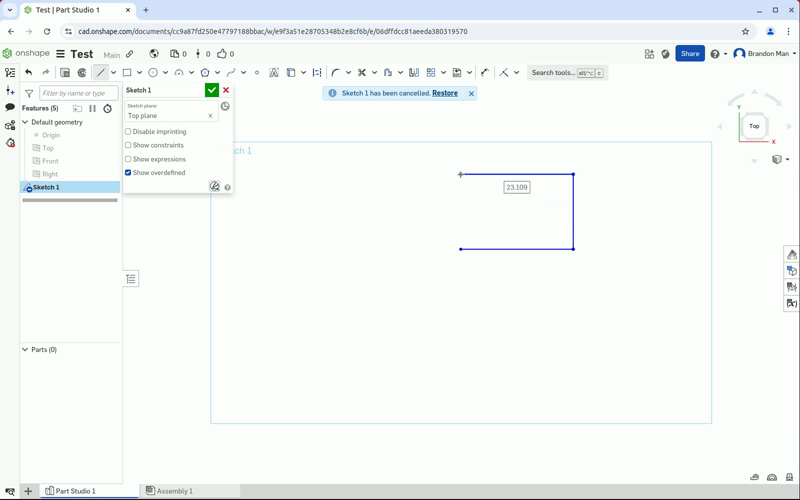
mouse_move(460, 249)
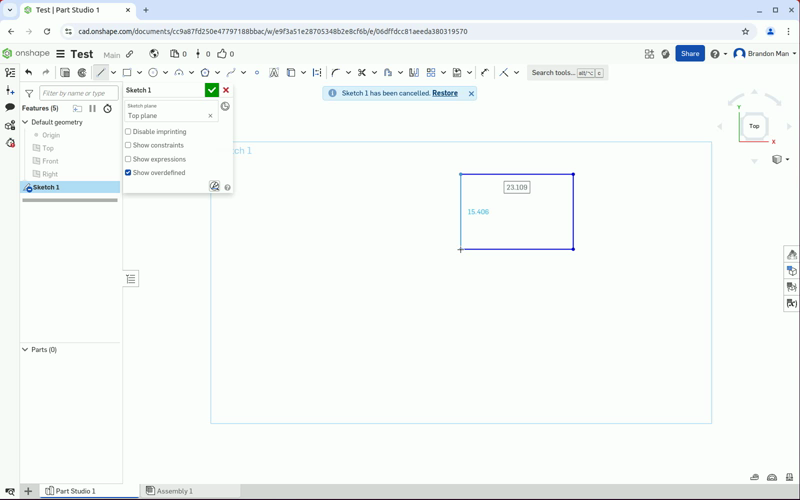
key_up(shift)
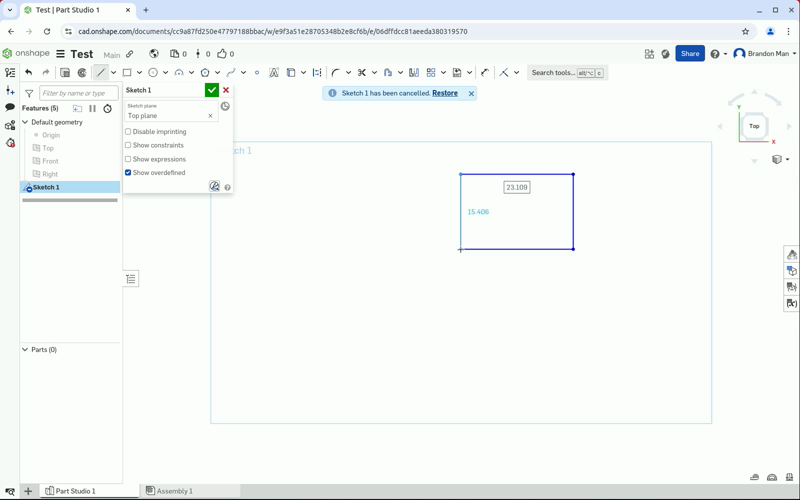
click(460, 249)
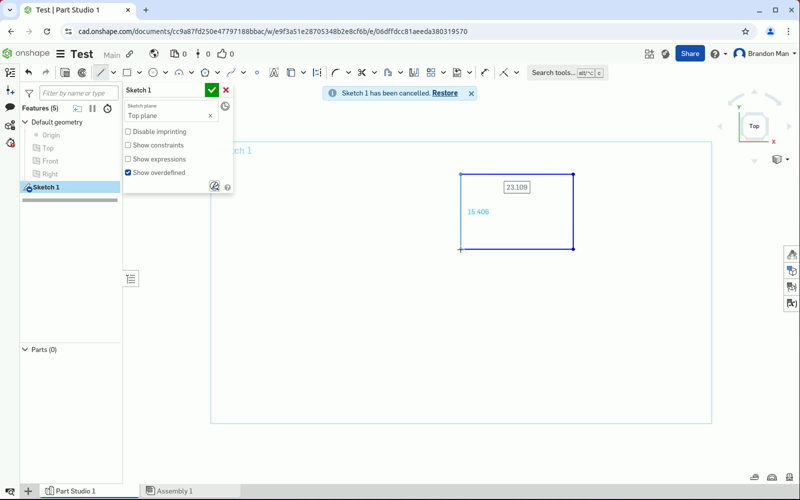
key(esc)
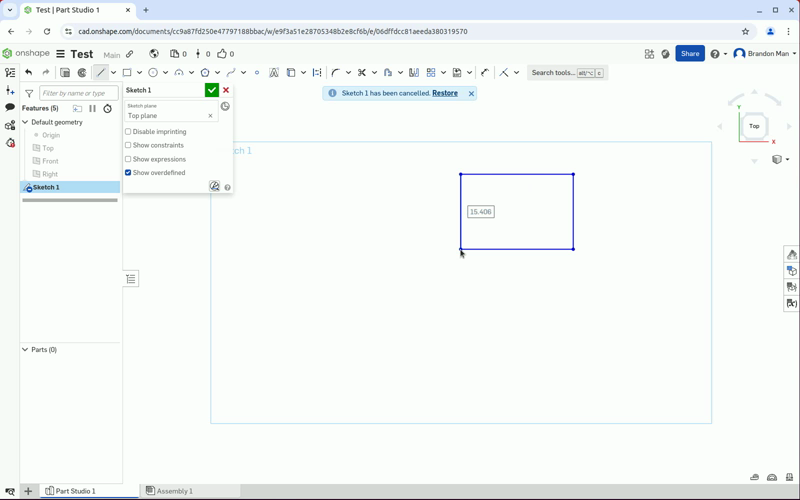
mouse_move(491, 220)
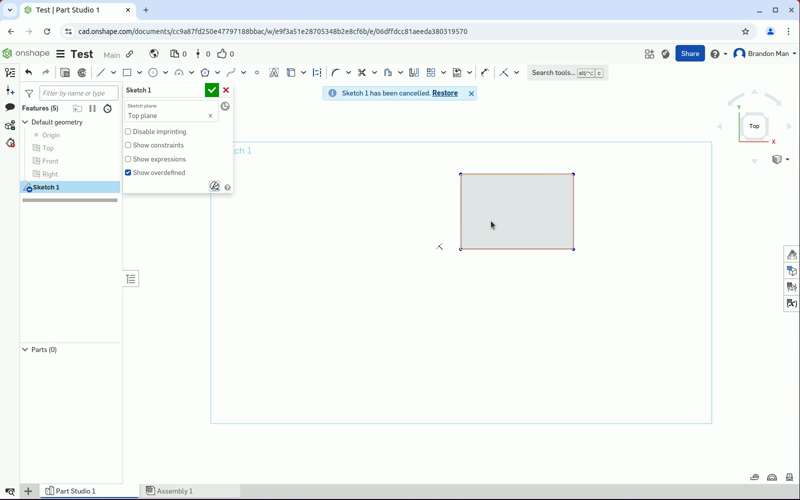
click(491, 220)
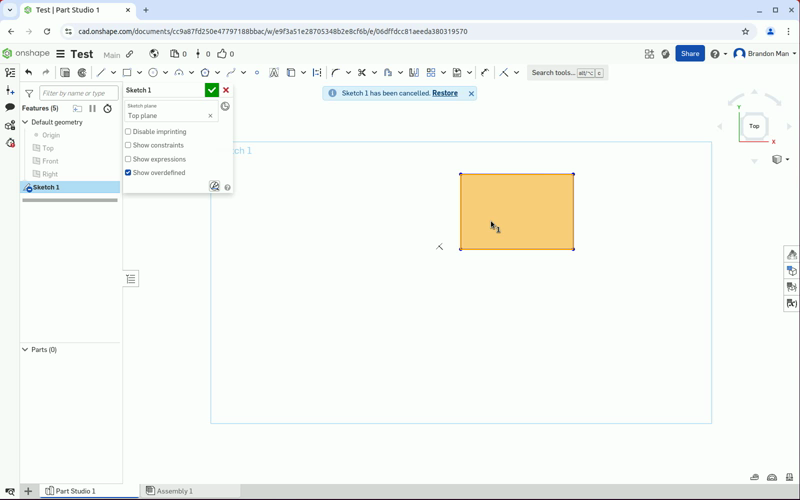
mouse_move(73, 352)
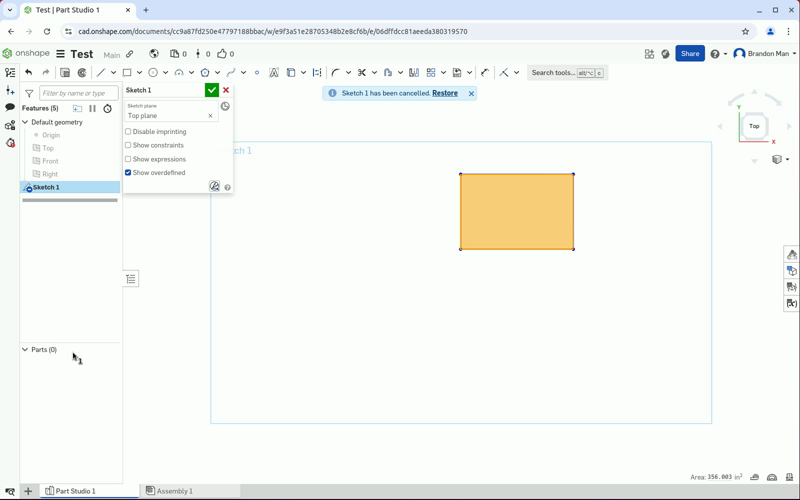
key(shift+y)
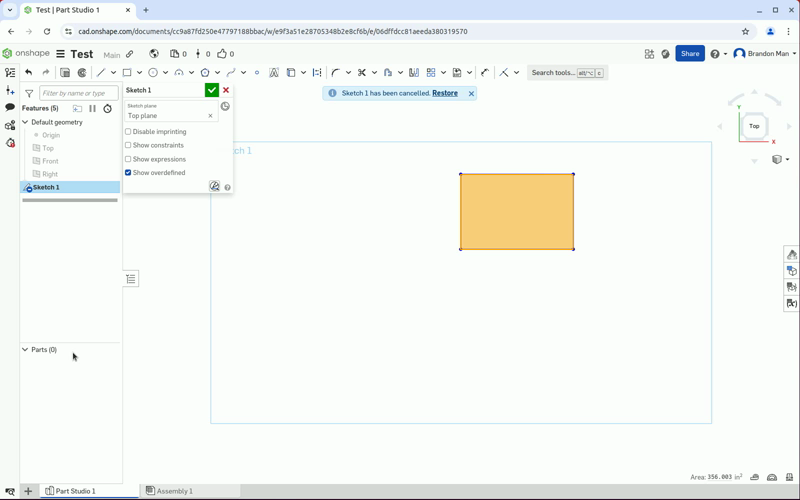
key(shift+e)
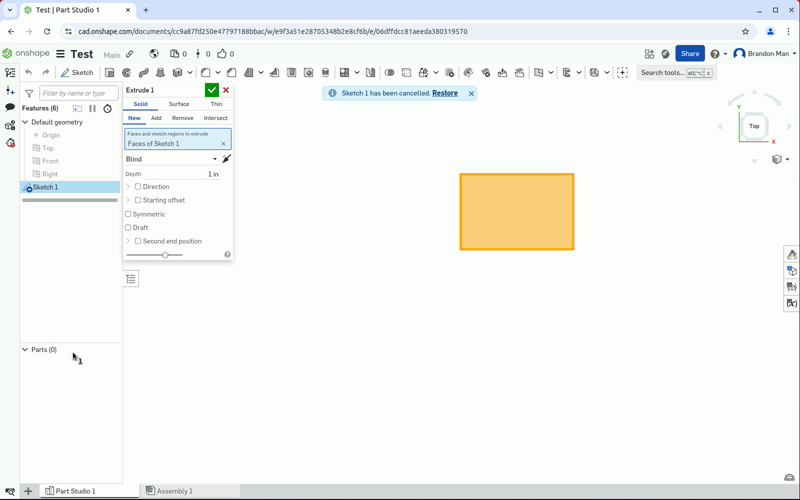
mouse_move(143, 106)
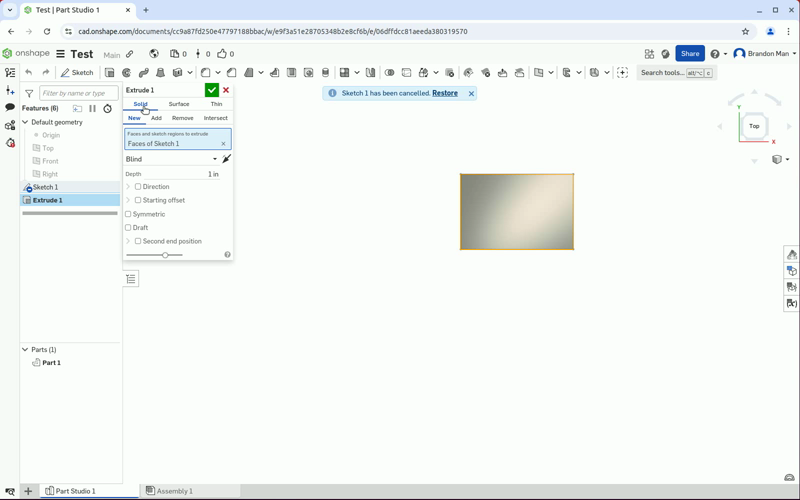
click(143, 106)
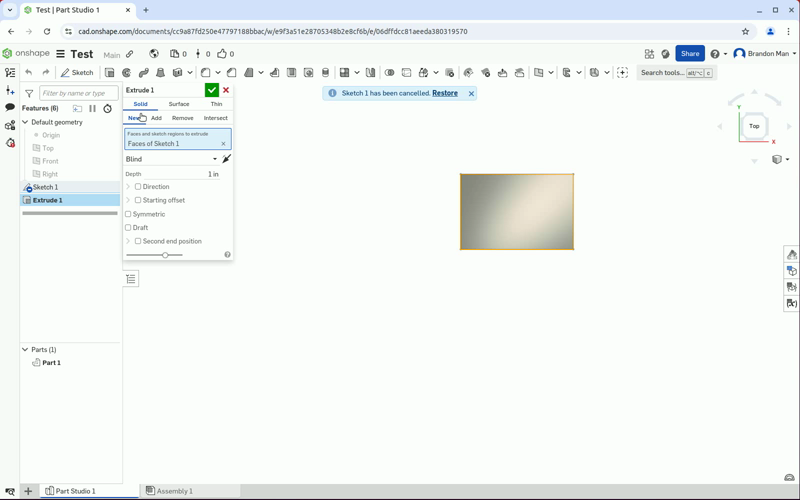
mouse_move(137, 120)
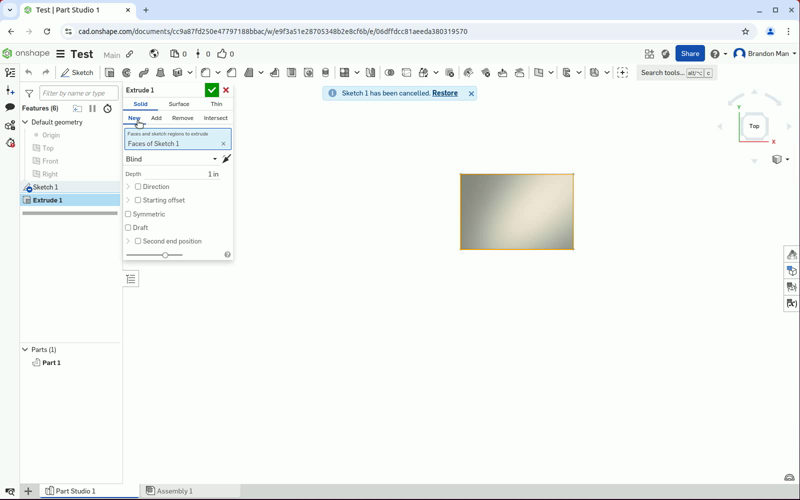
click(137, 120)
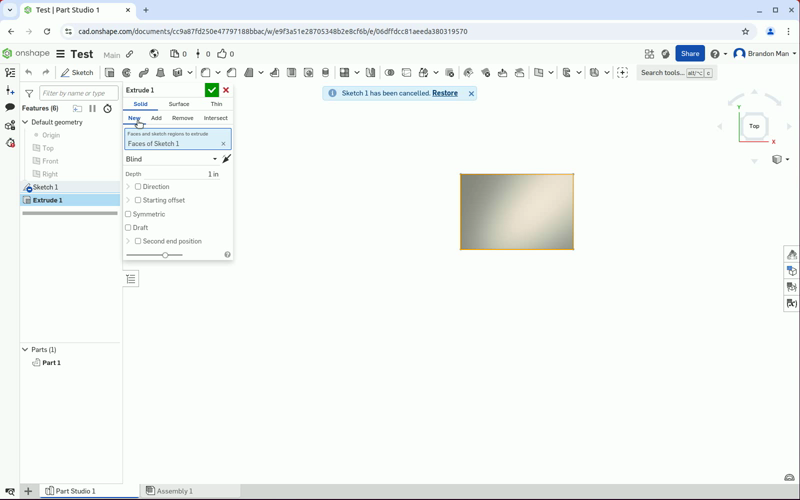
key(tab, 4)
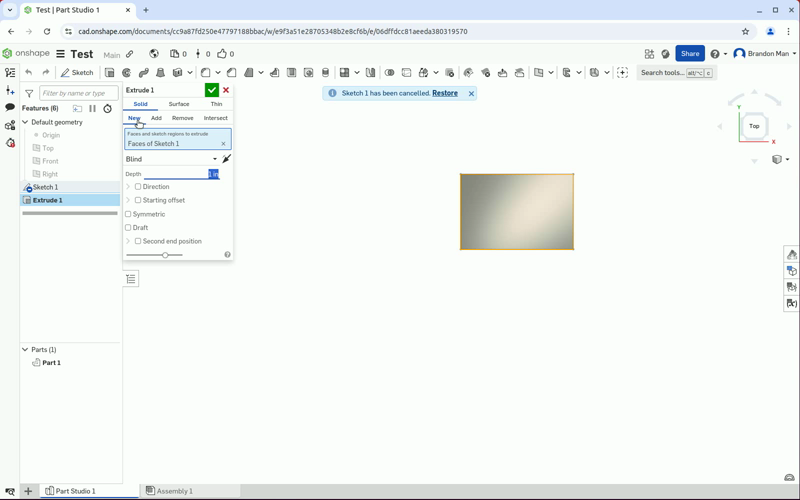
text(19.257)
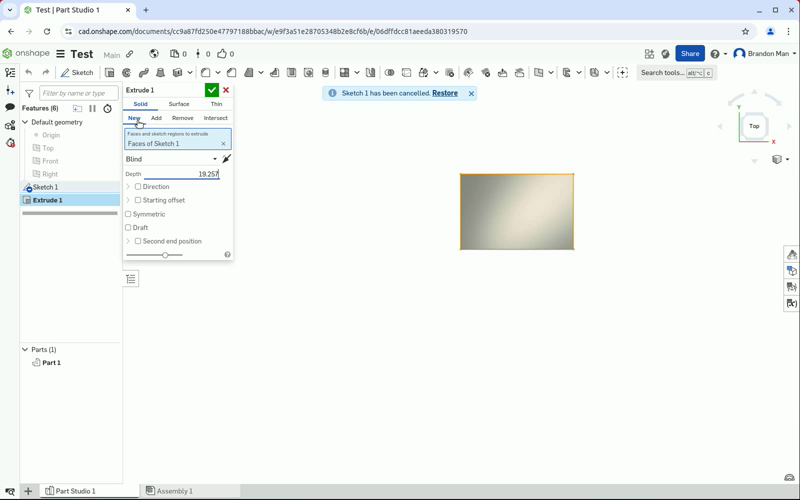
key(enter)
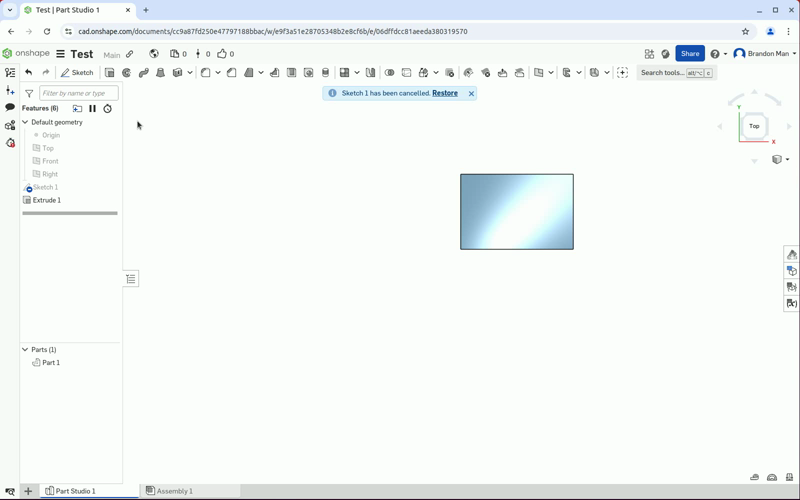
key(shift+h)
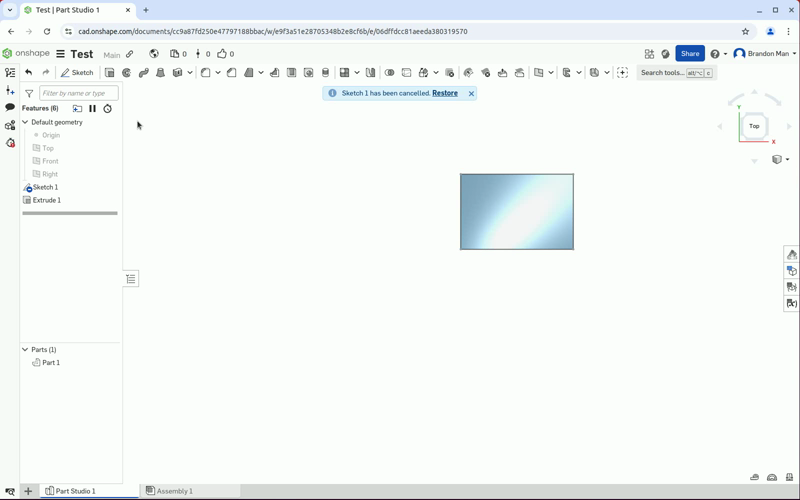
key(shift+h)
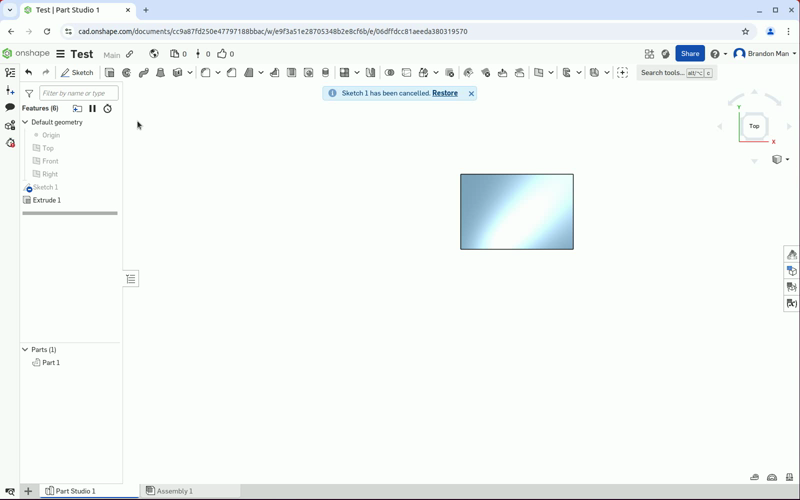
mouse_move(73, 189)
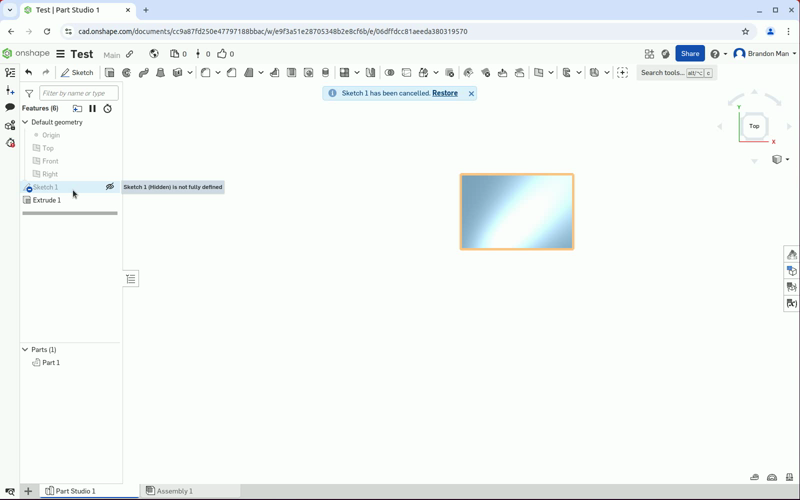
click(73, 189)
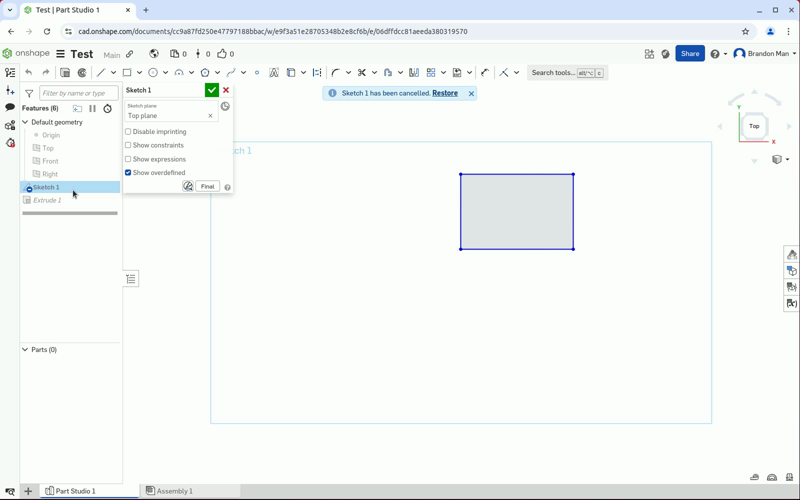
mouse_move(229, 92)
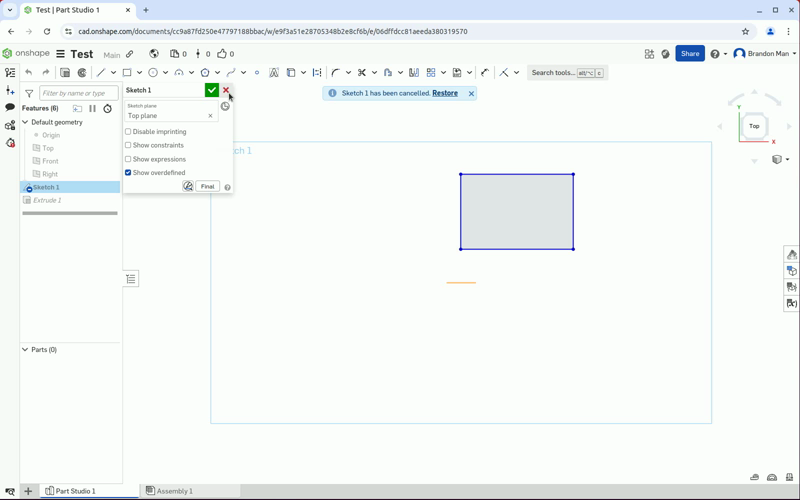
click(229, 92)
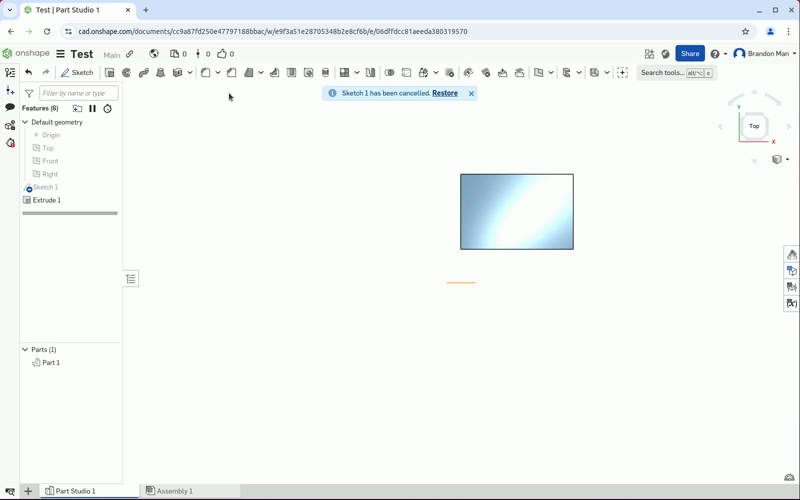
mouse_move(541, 75)
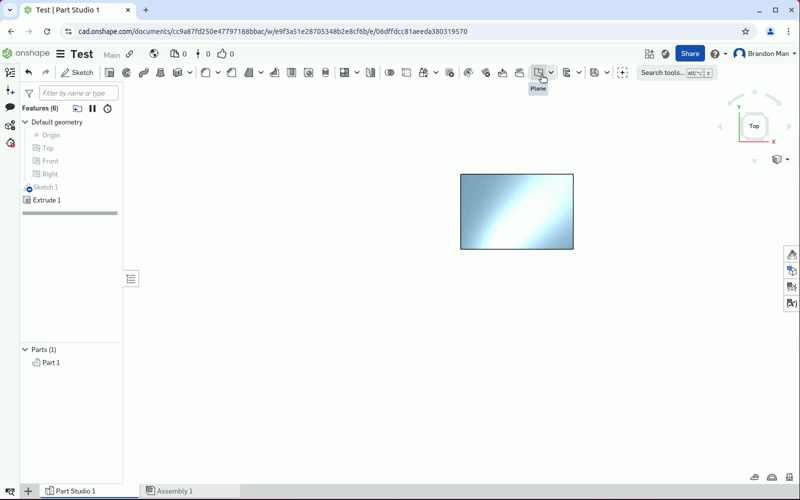
click(541, 75)
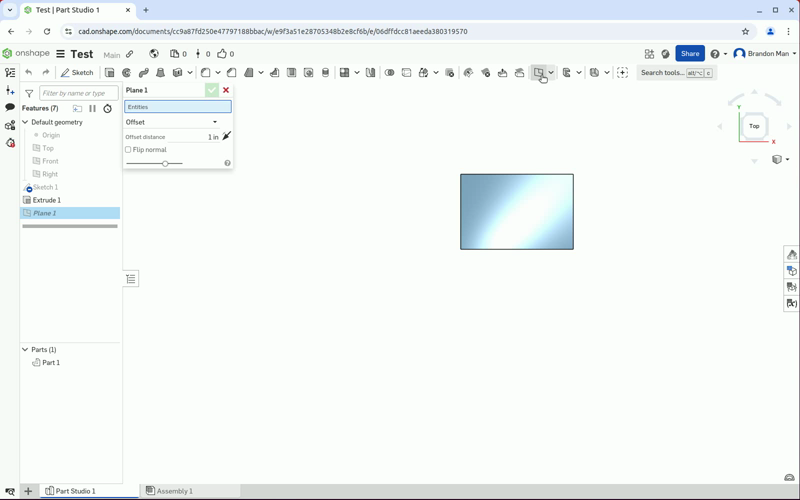
mouse_move(73, 150)
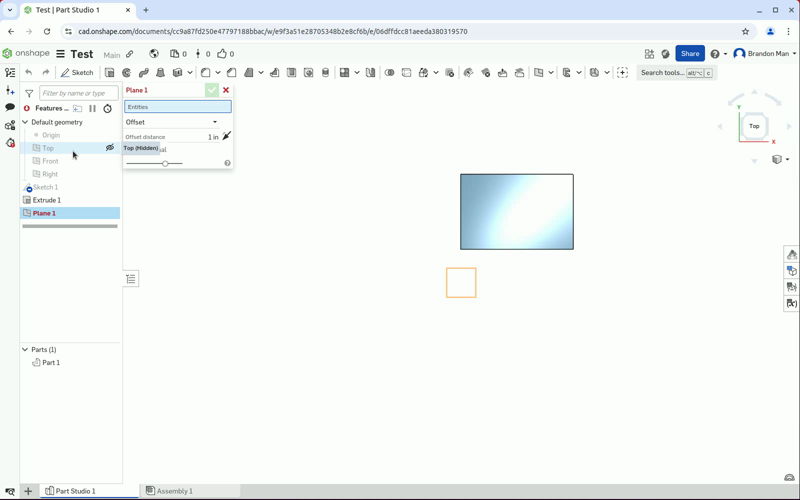
click(73, 150)
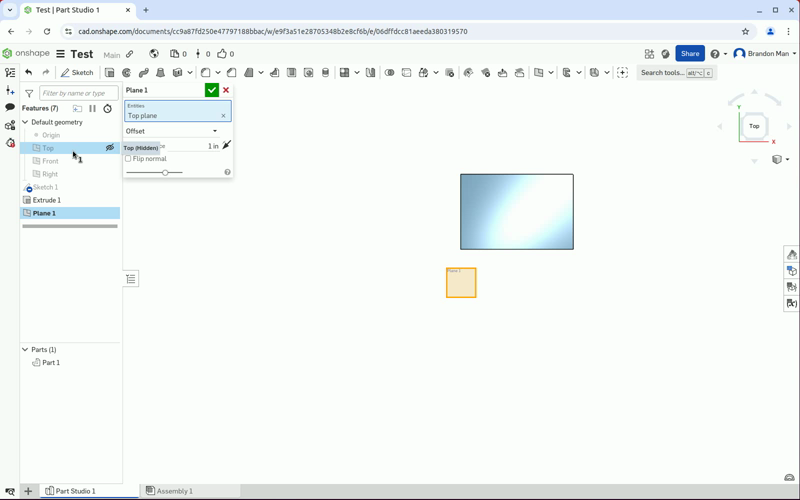
key(tab, 2)
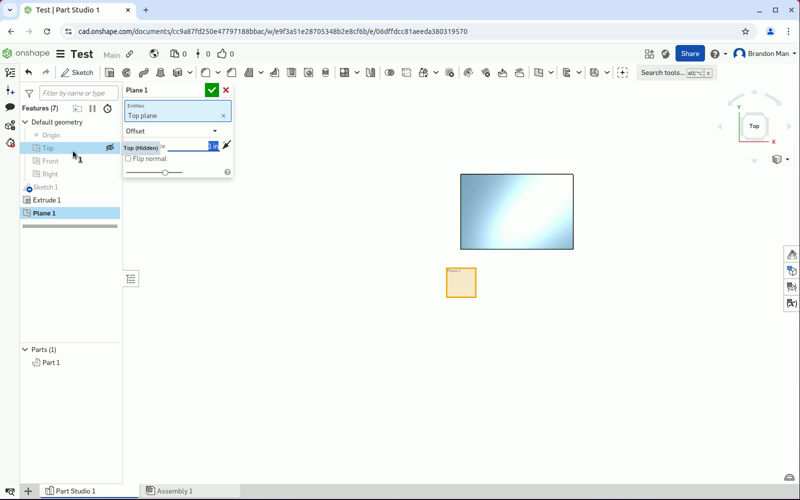
text(19.257)
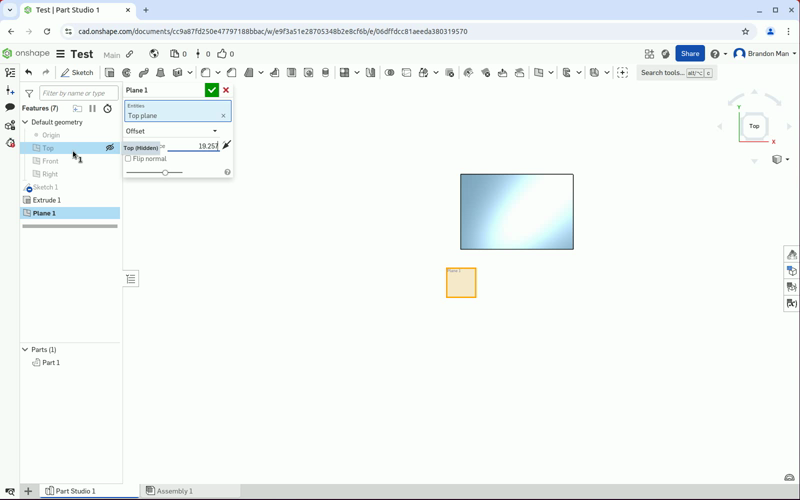
key(enter, 2)
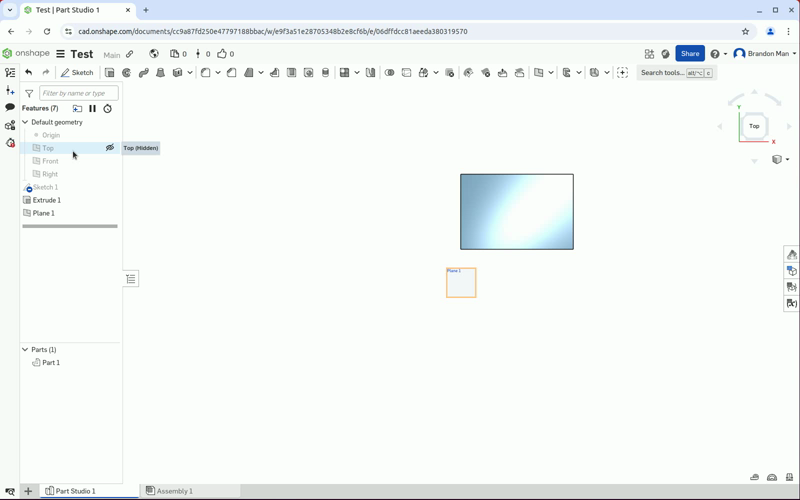
key(shift+s)
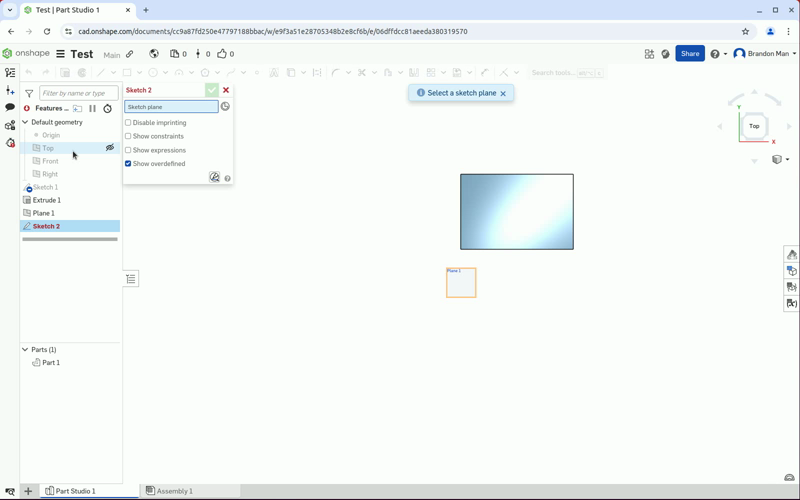
mouse_move(73, 215)
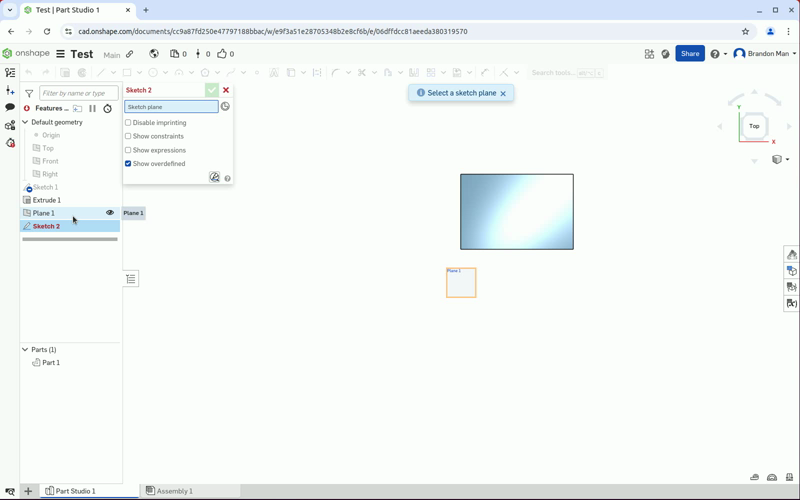
click(73, 215)
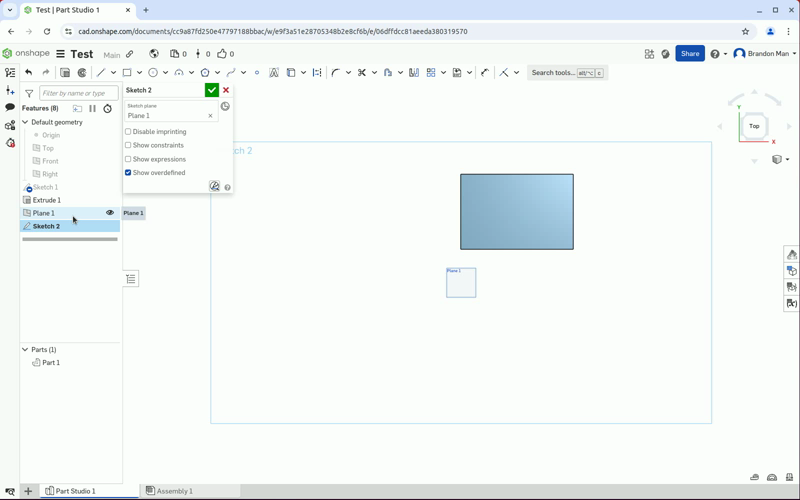
mouse_move(73, 352)
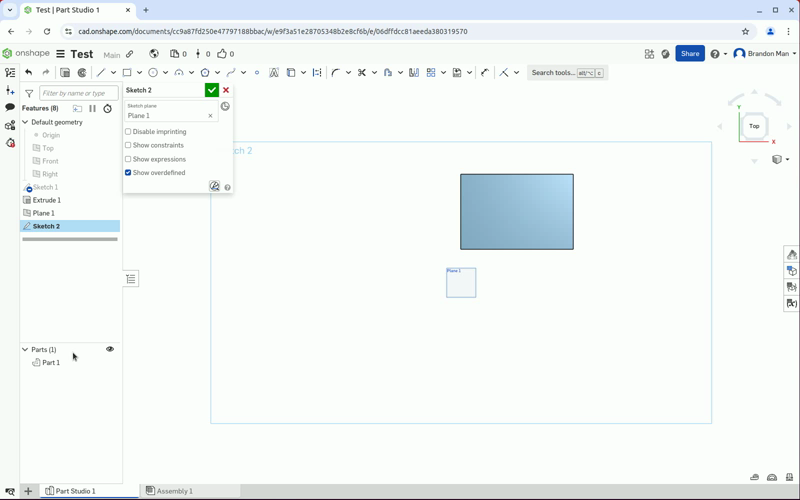
key(y)
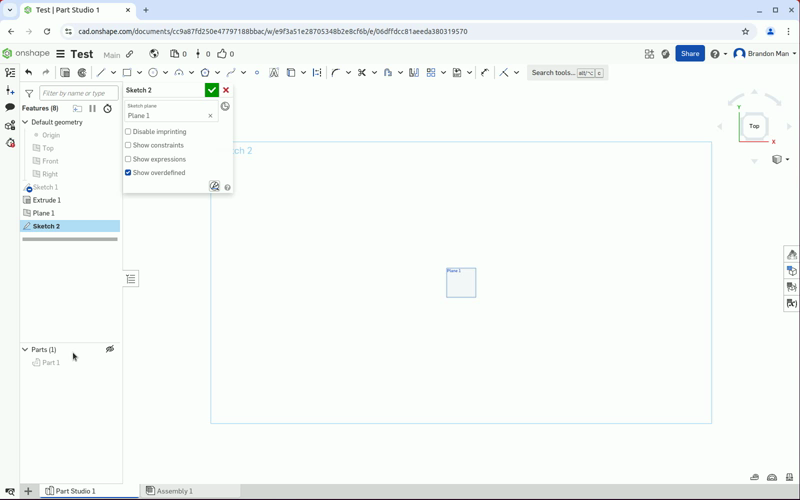
key(l)
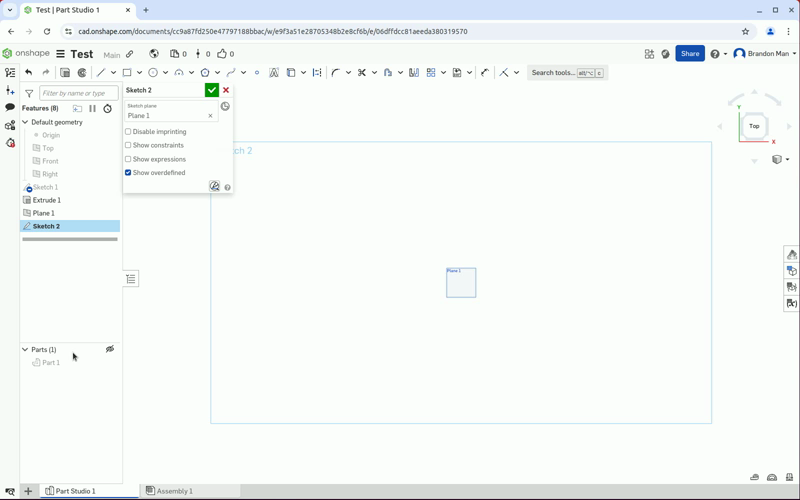
key_down(shift)
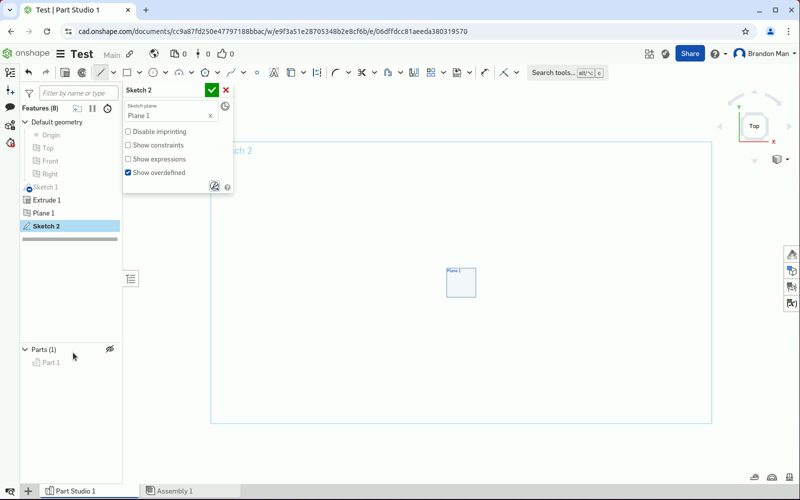
mouse_move(460, 249)
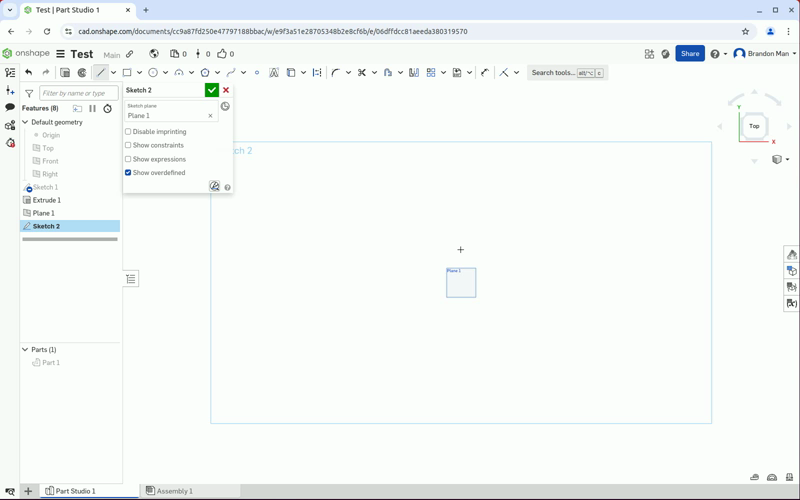
click(460, 249)
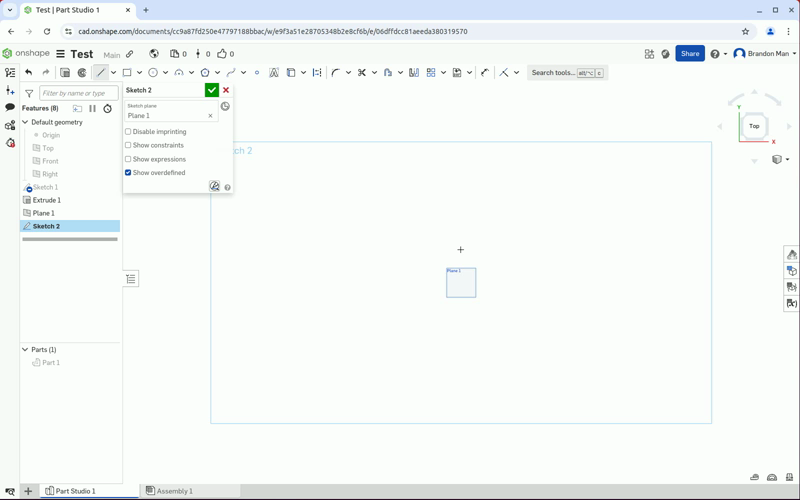
key_up(shift)
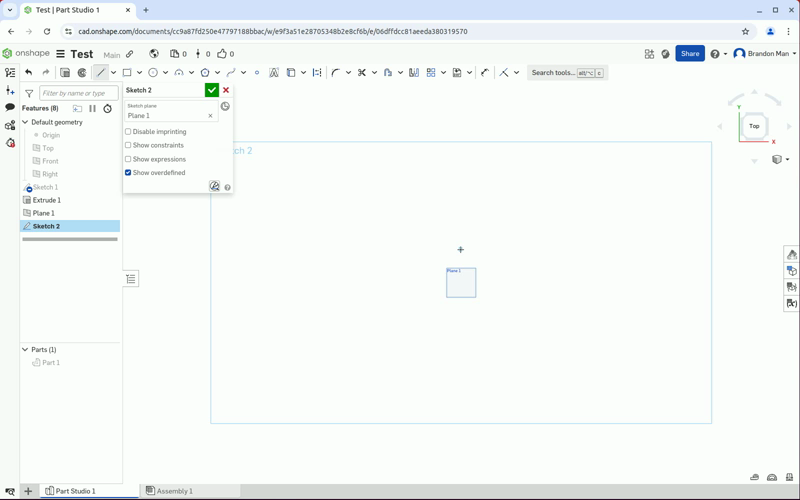
key_down(shift)
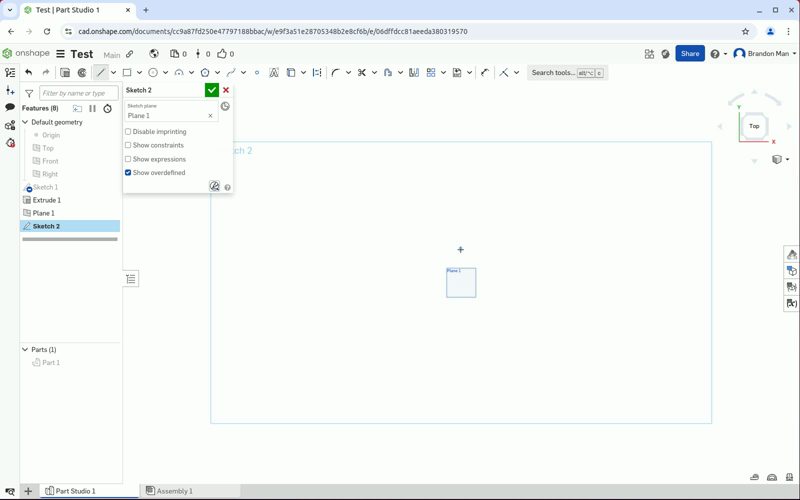
mouse_move(573, 249)
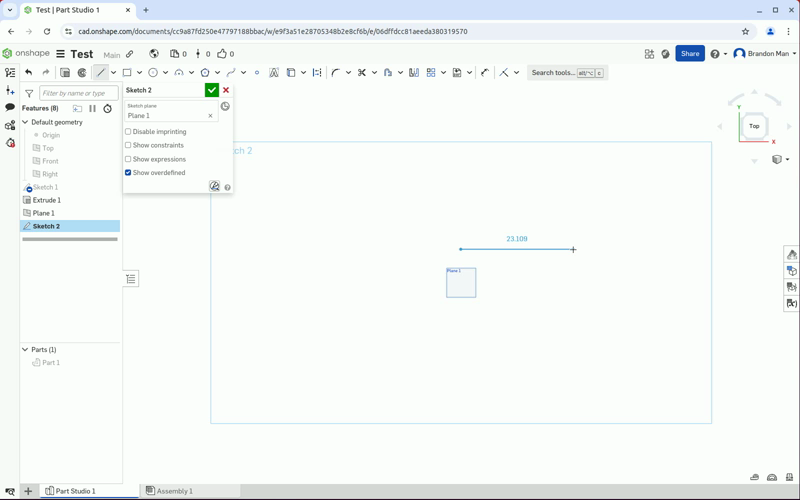
click(573, 249)
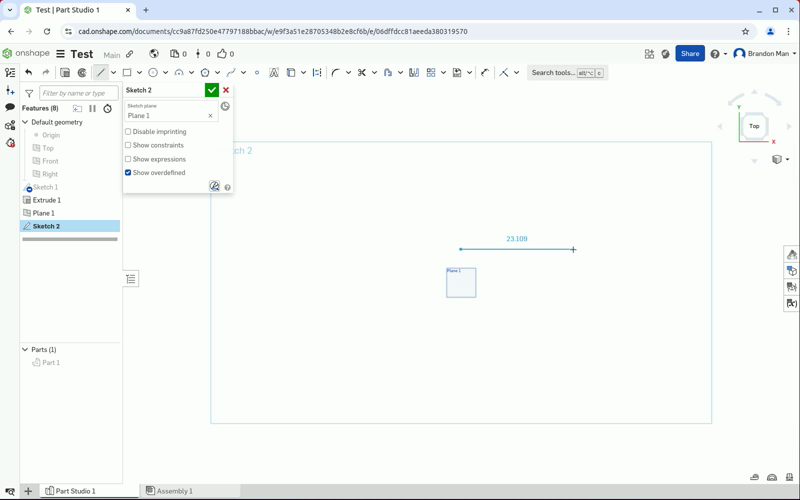
key_up(shift)
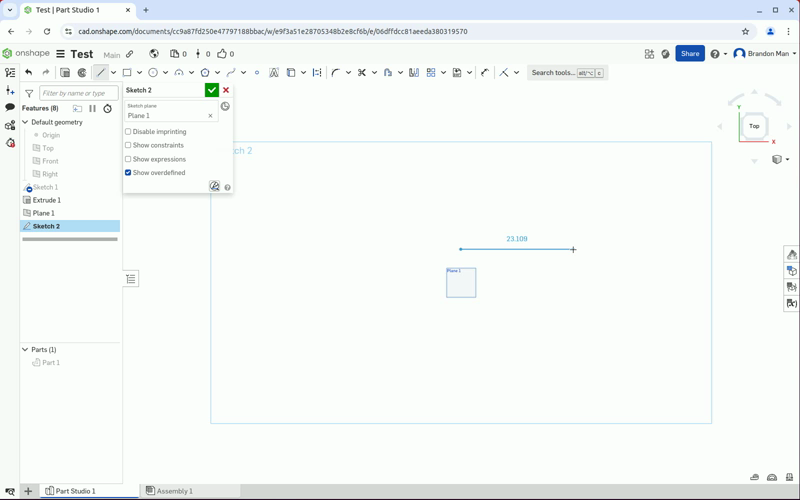
key_down(shift)
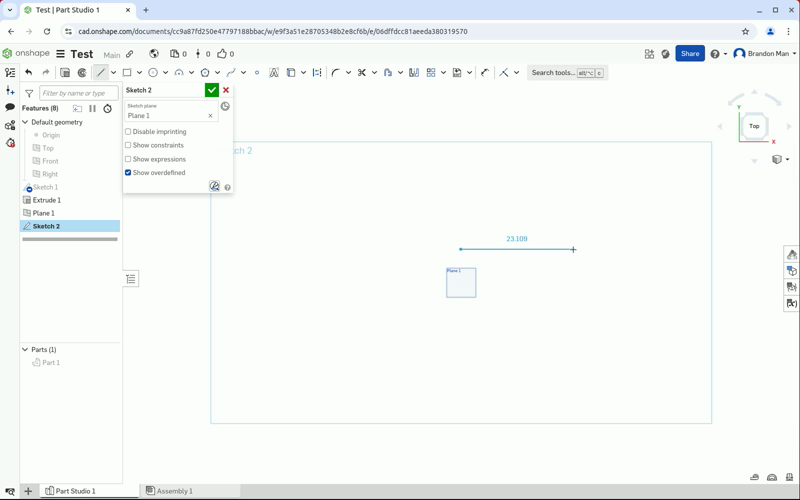
mouse_move(589, 249)
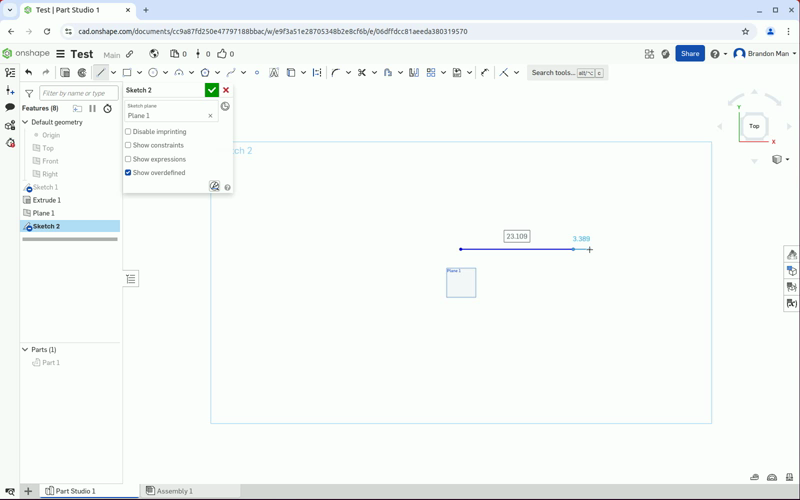
mouse_move(573, 210)
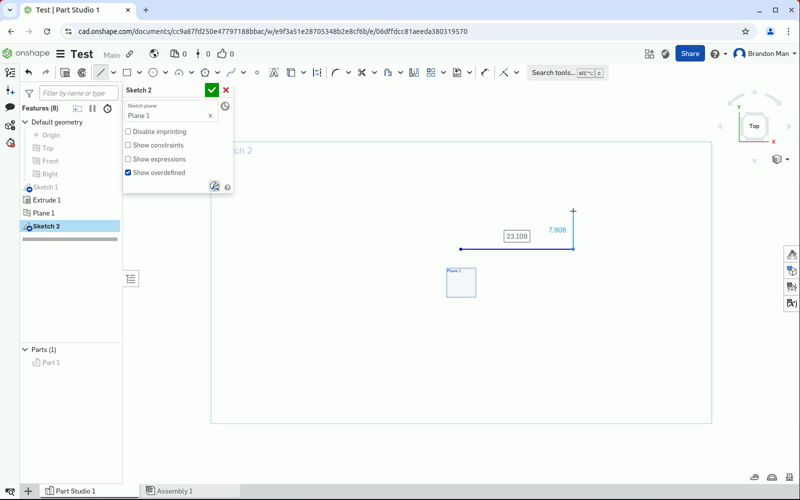
click(573, 210)
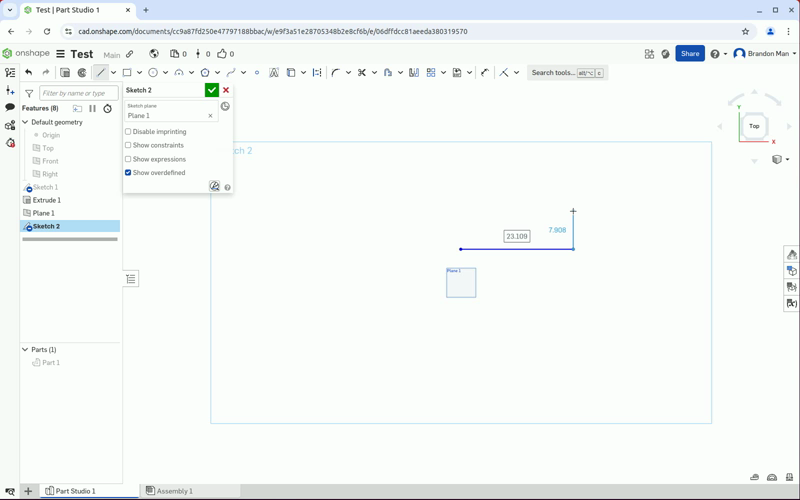
key_up(shift)
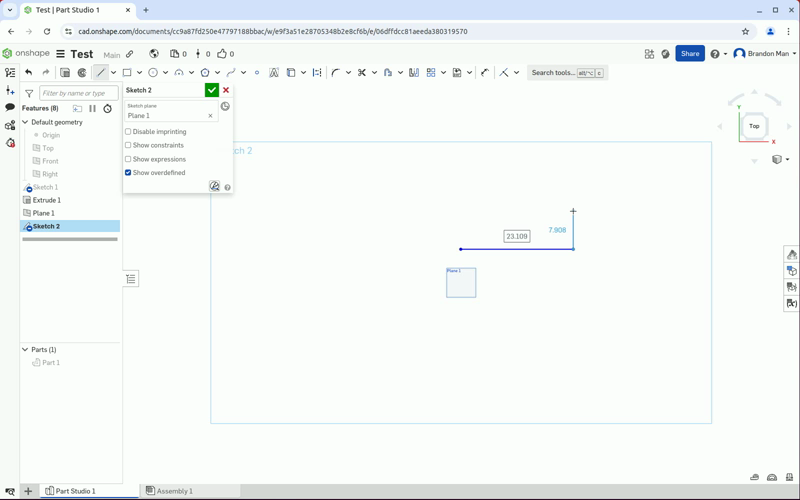
key_down(shift)
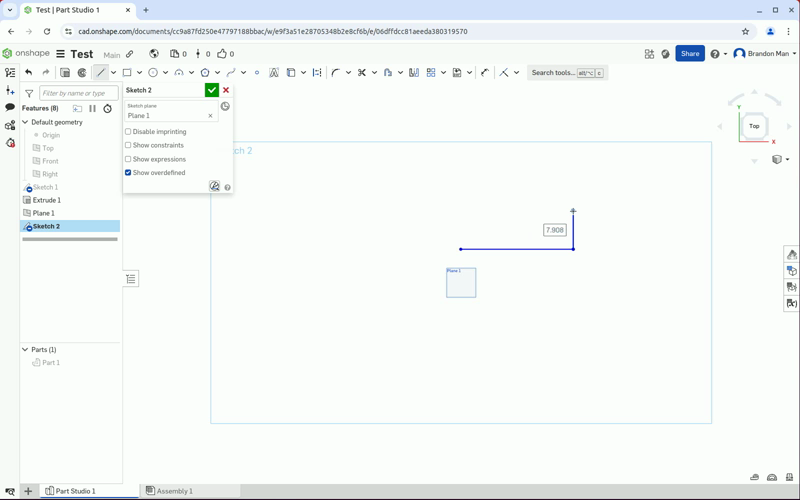
mouse_move(460, 210)
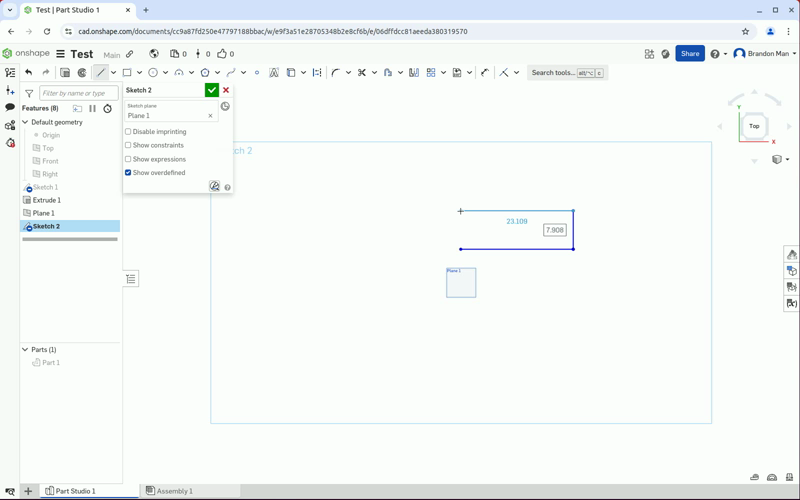
click(460, 210)
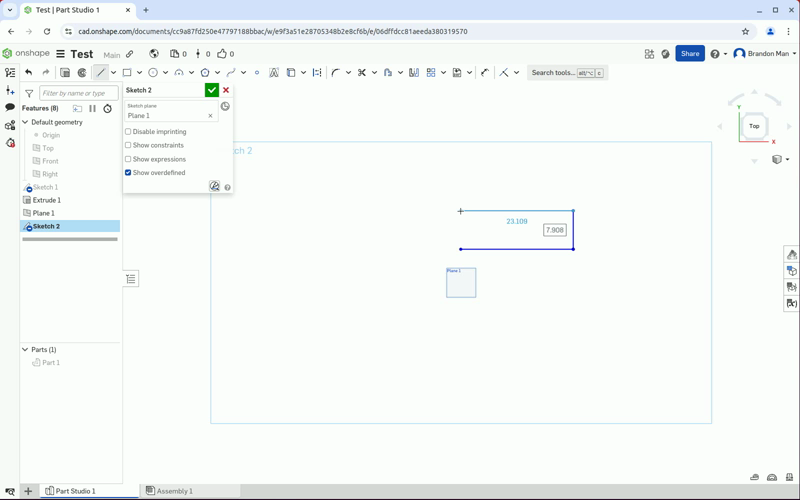
key_up(shift)
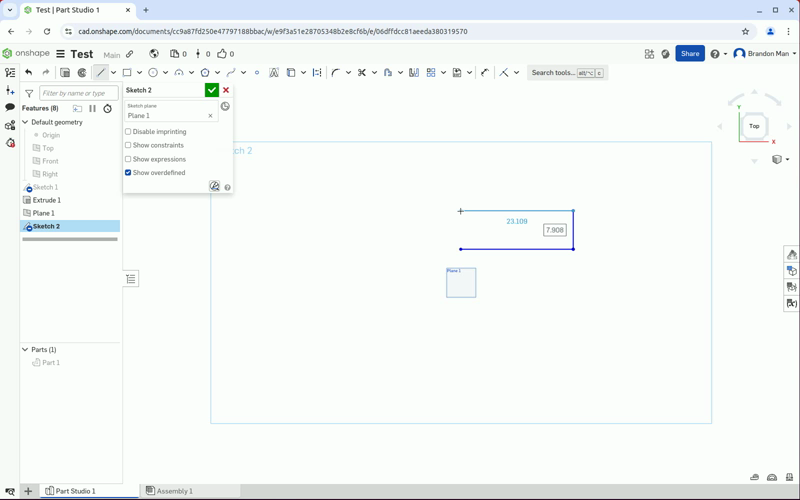
mouse_move(490, 210)
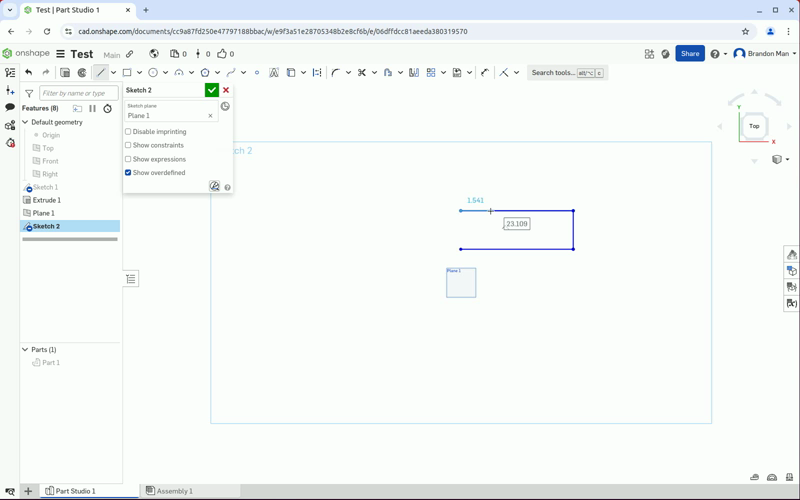
key_down(shift)
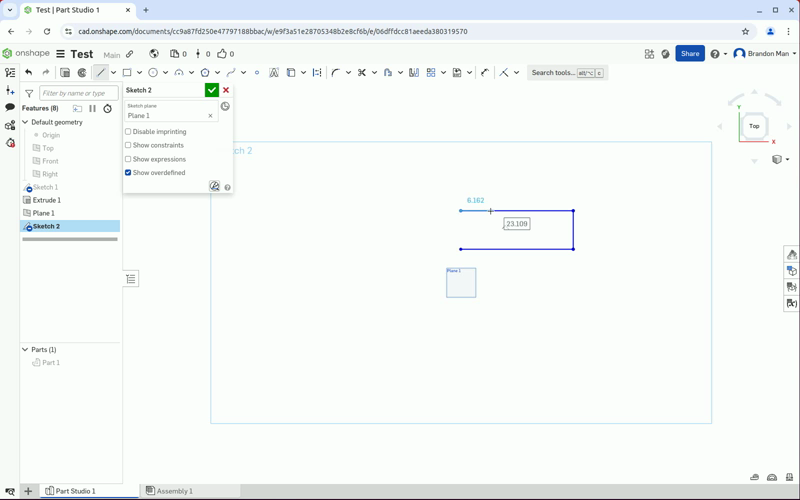
mouse_move(460, 249)
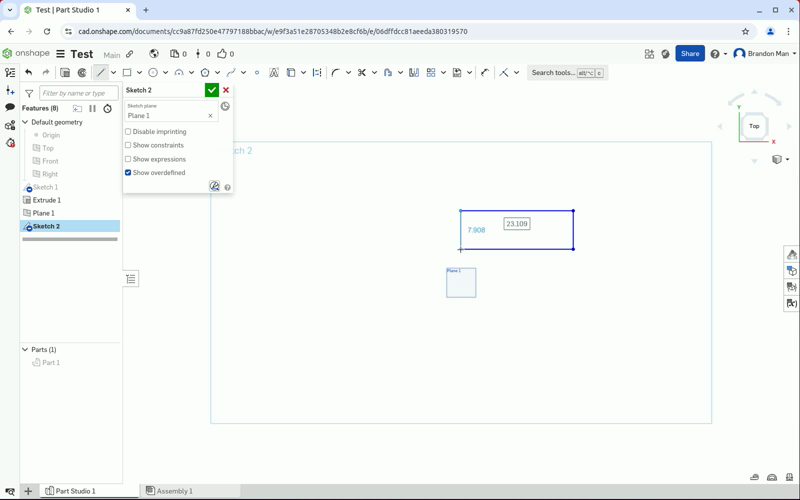
key_up(shift)
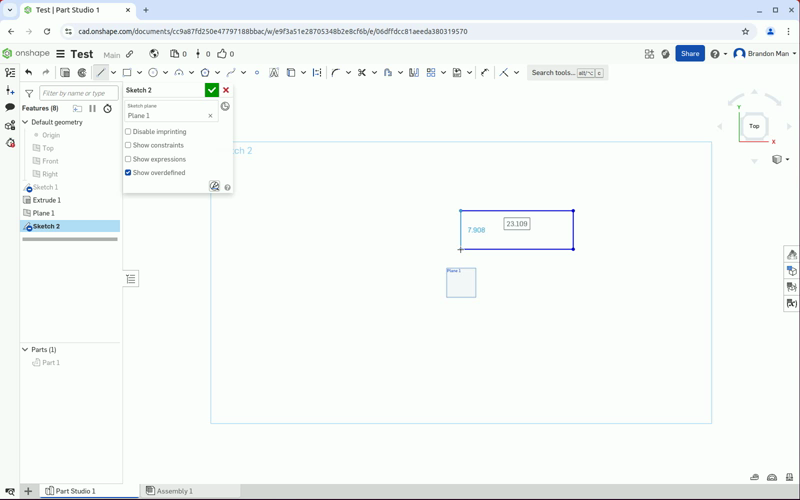
click(460, 249)
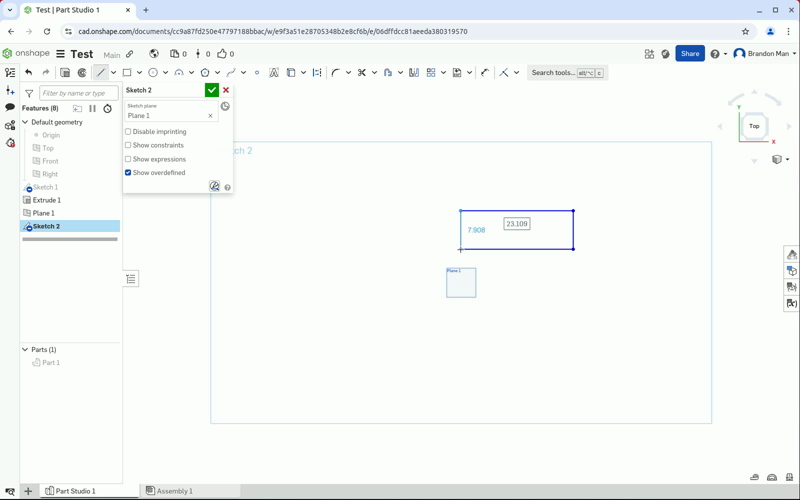
key(esc)
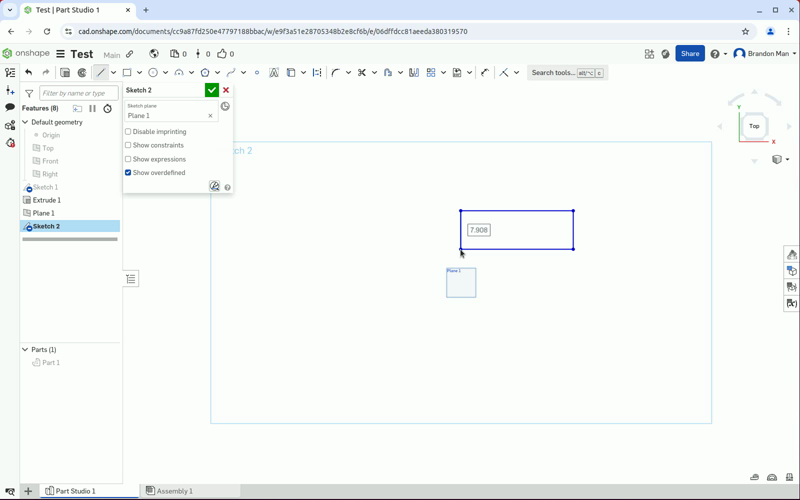
mouse_move(485, 219)
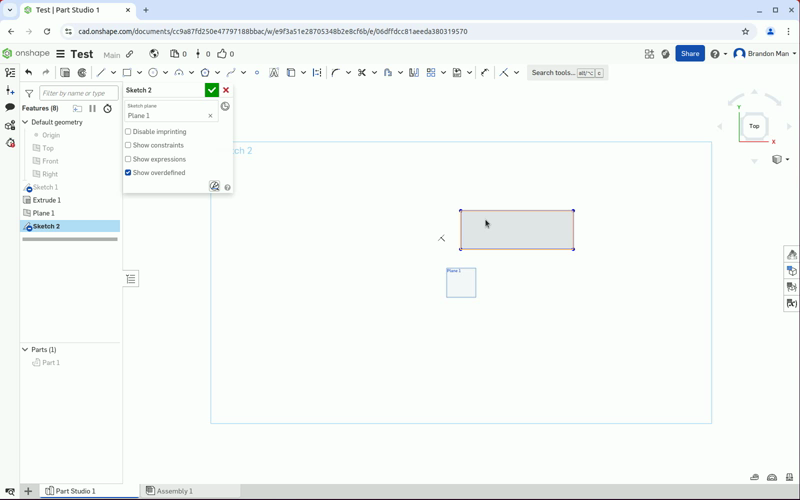
click(485, 219)
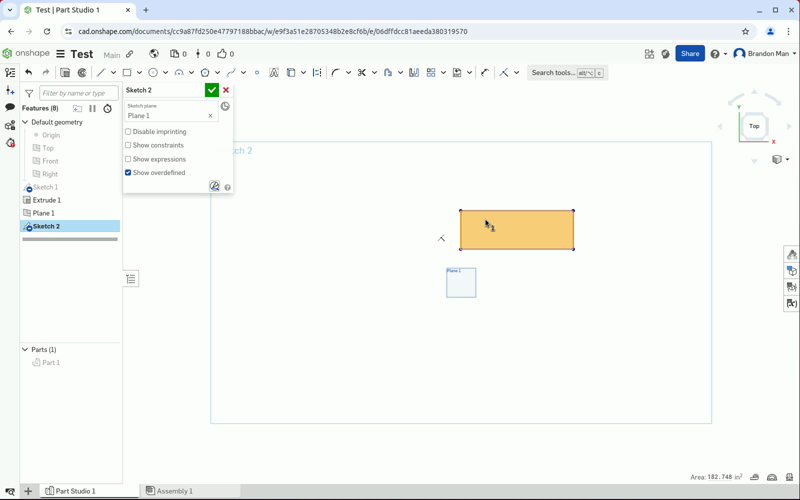
mouse_move(73, 352)
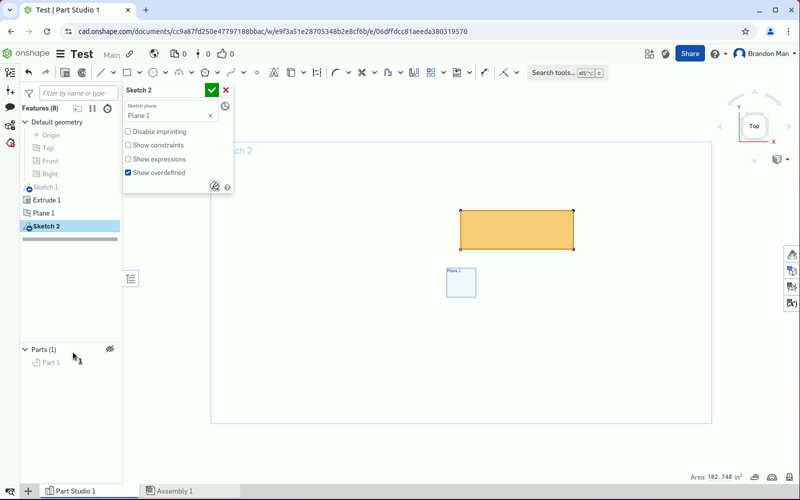
key(shift+y)
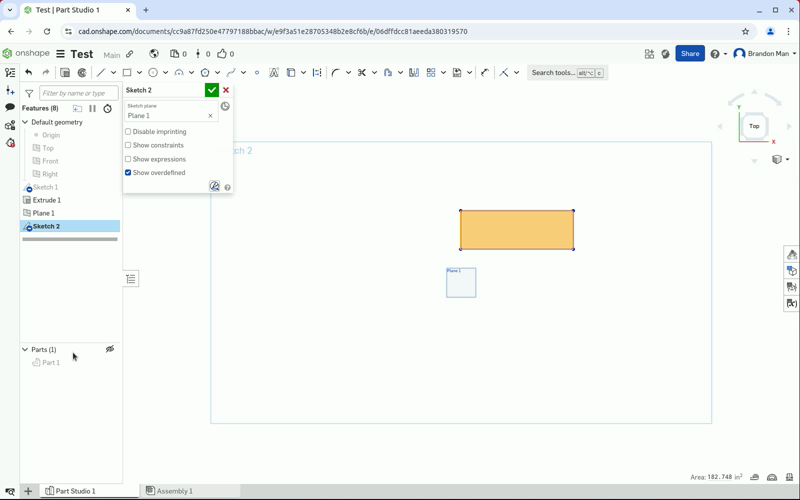
key(shift+e)
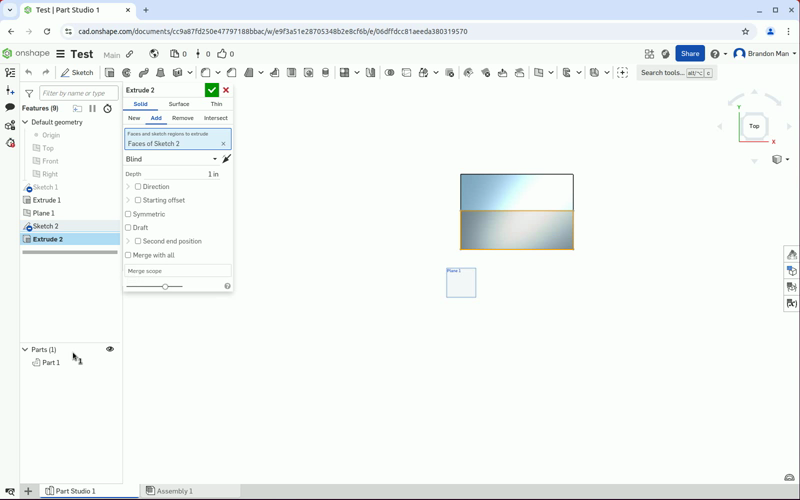
mouse_move(143, 106)
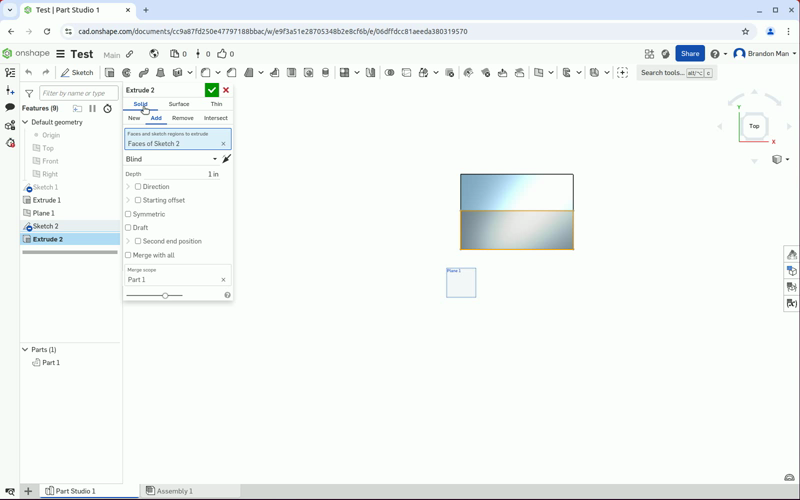
click(143, 106)
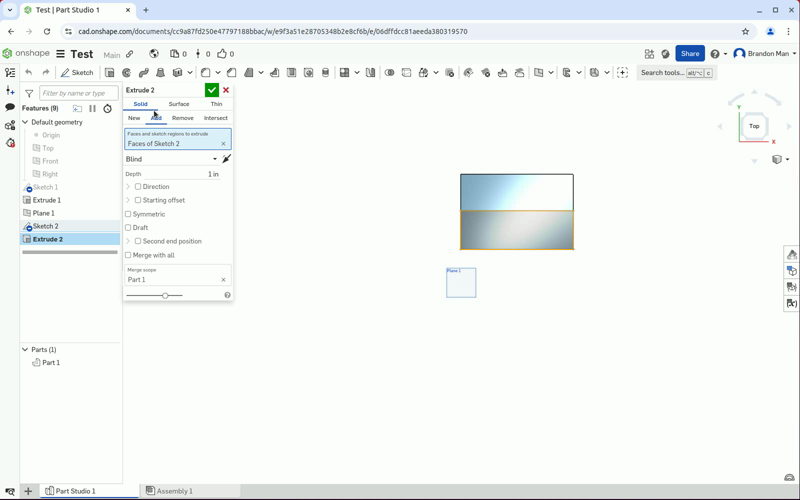
mouse_move(186, 120)
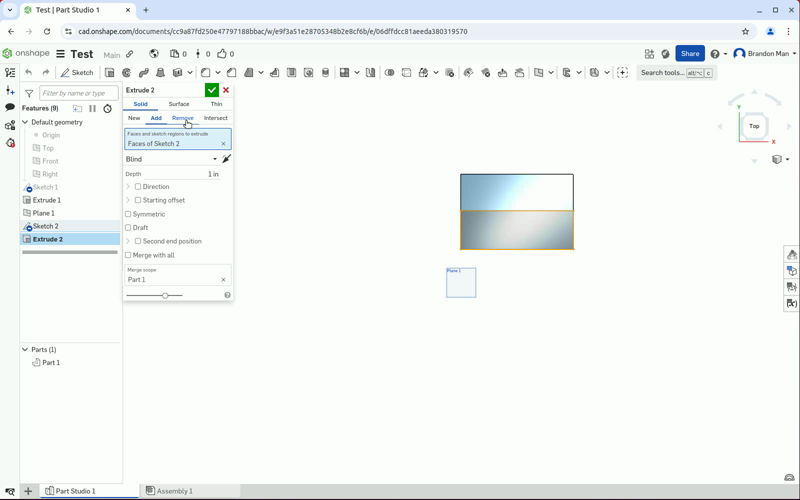
click(186, 120)
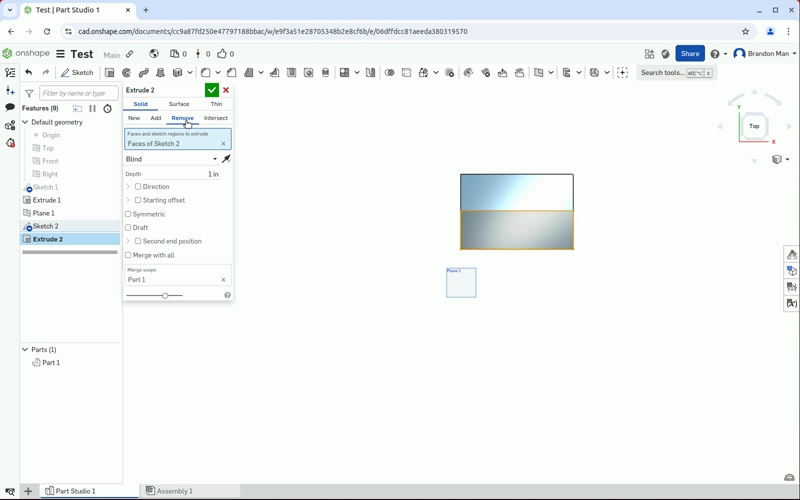
key(tab, 4)
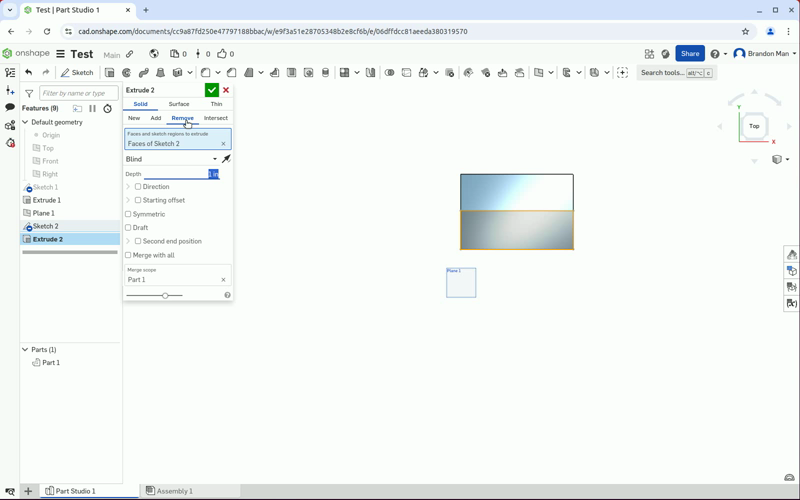
text(11.554)
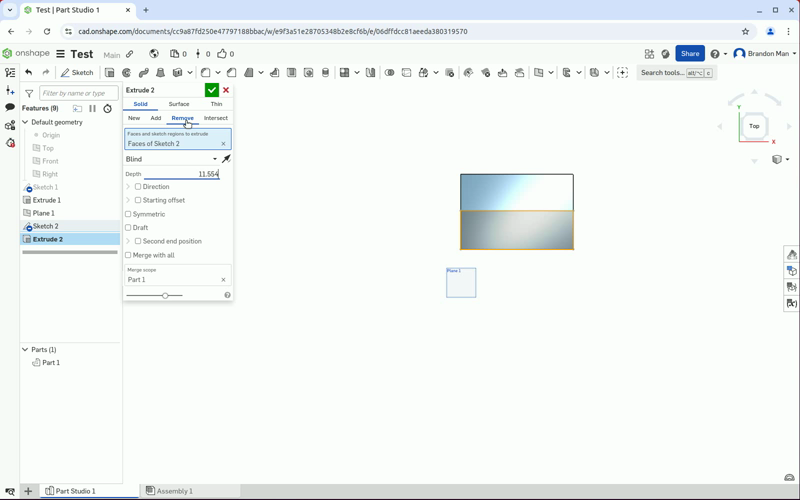
key(tab, 6)
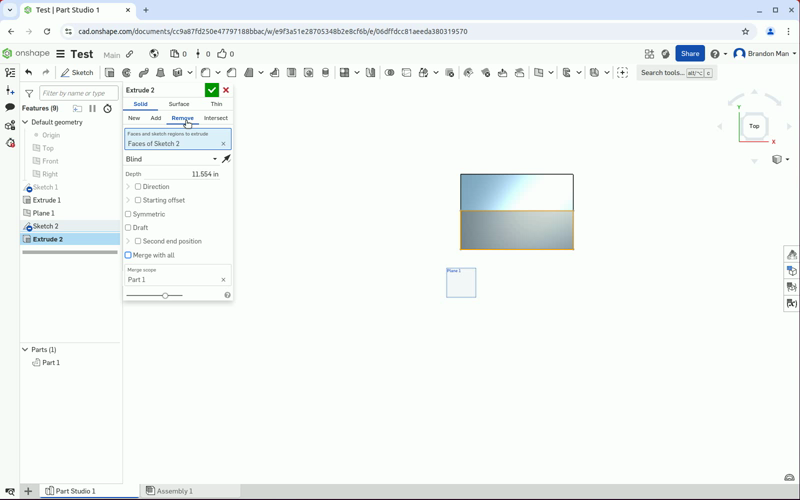
key(space)
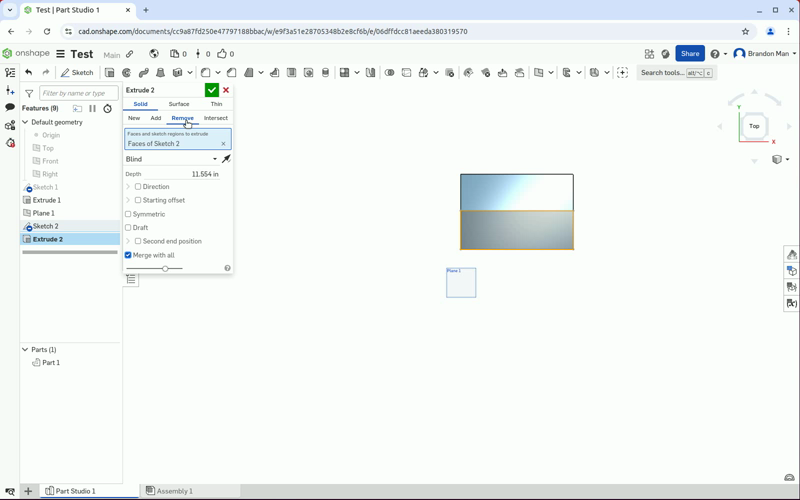
key(enter)
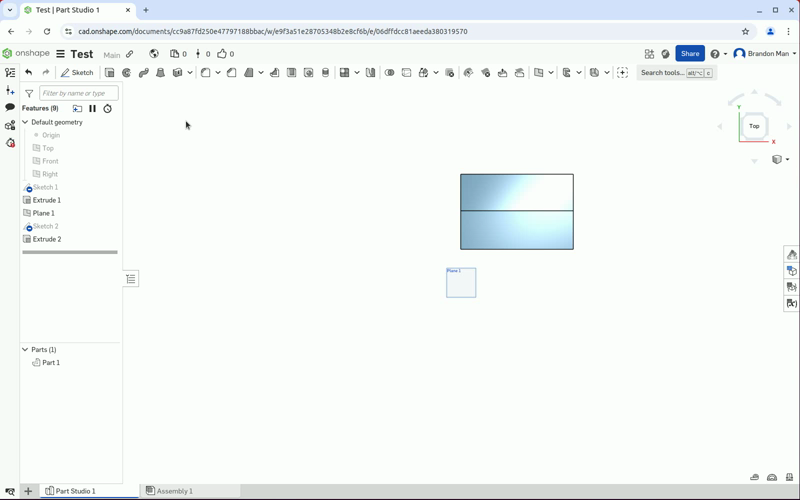
key(shift+h)
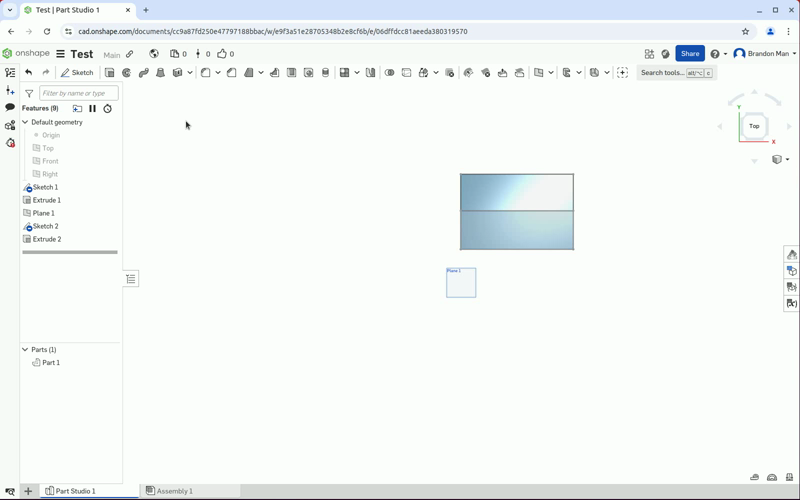
key(shift+h)
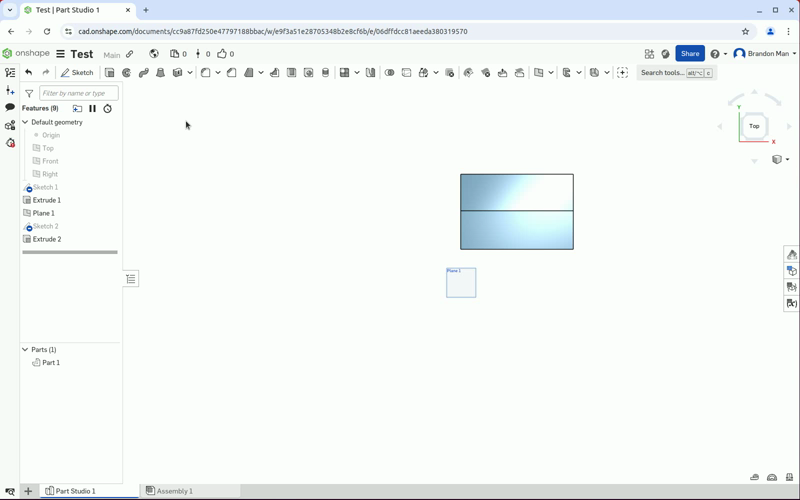
mouse_move(73, 189)
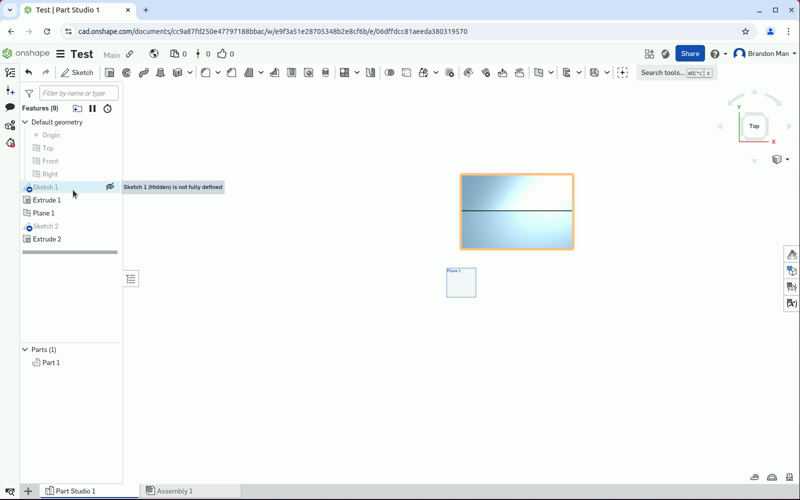
click(73, 189)
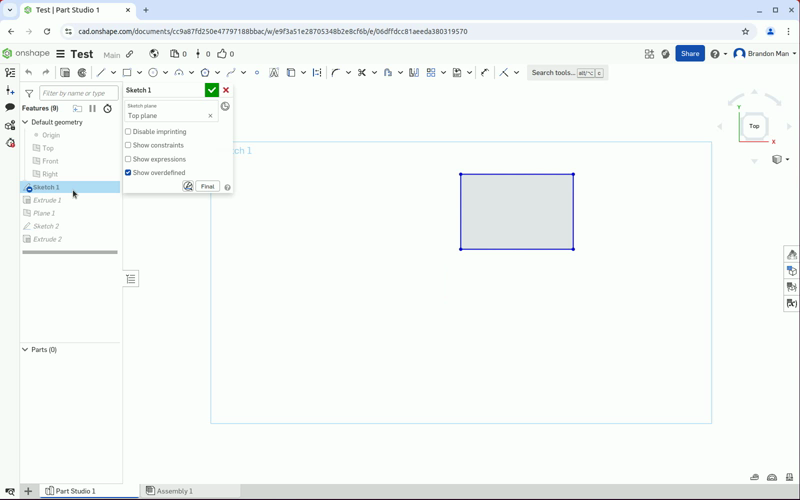
mouse_move(229, 92)
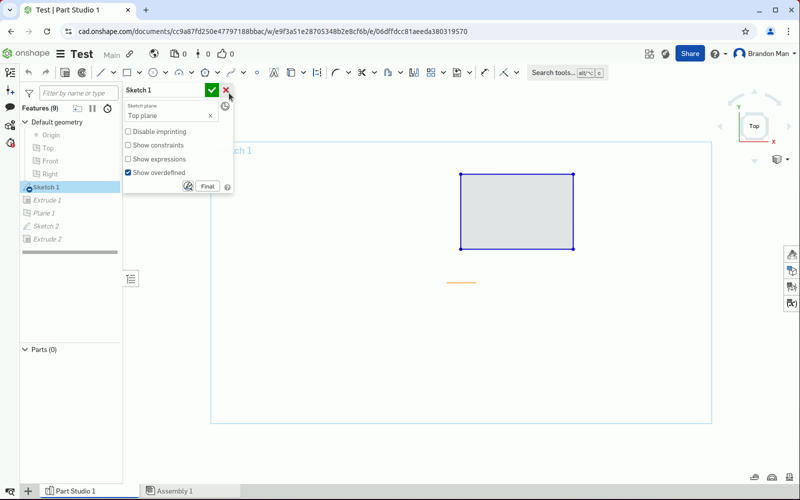
click(229, 92)
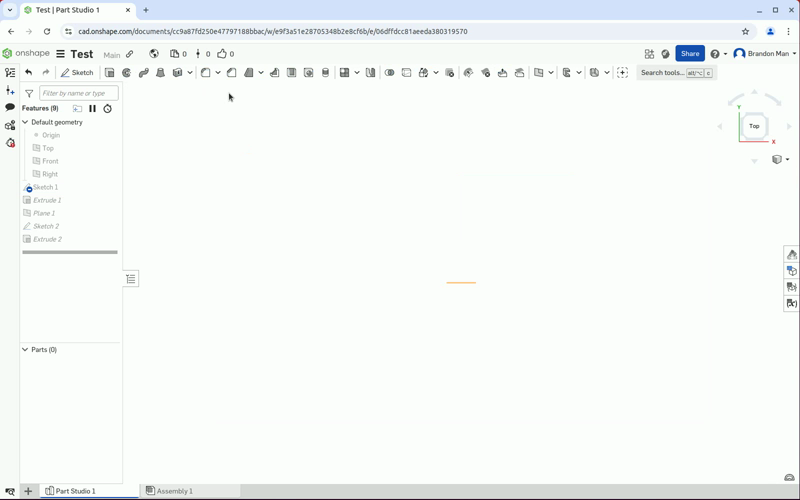
key(shift+s)
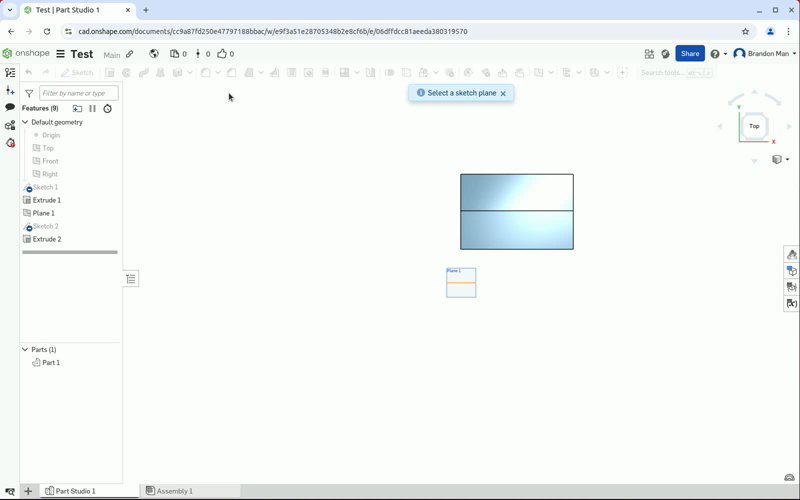
mouse_move(73, 215)
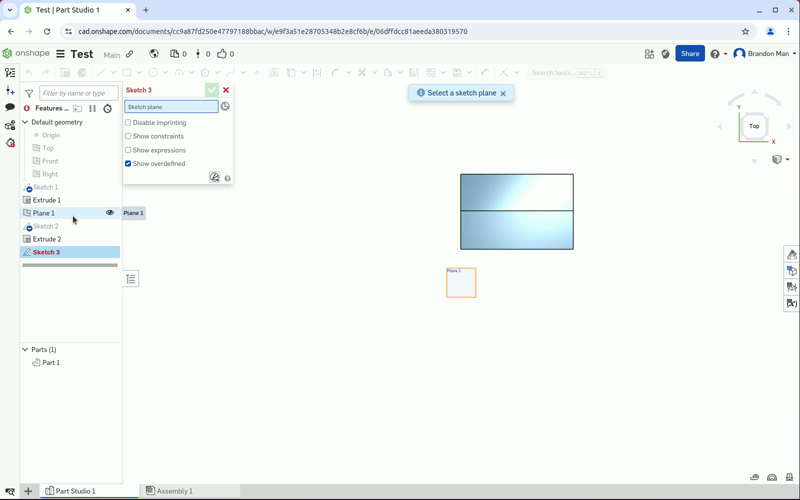
click(73, 215)
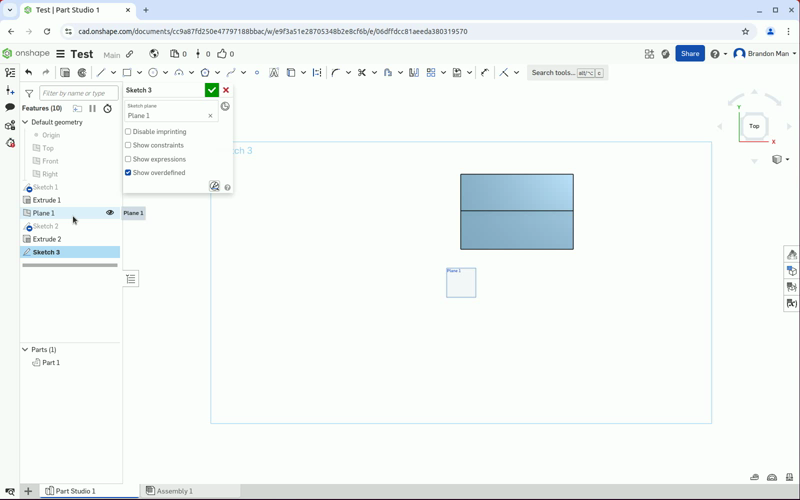
mouse_move(73, 352)
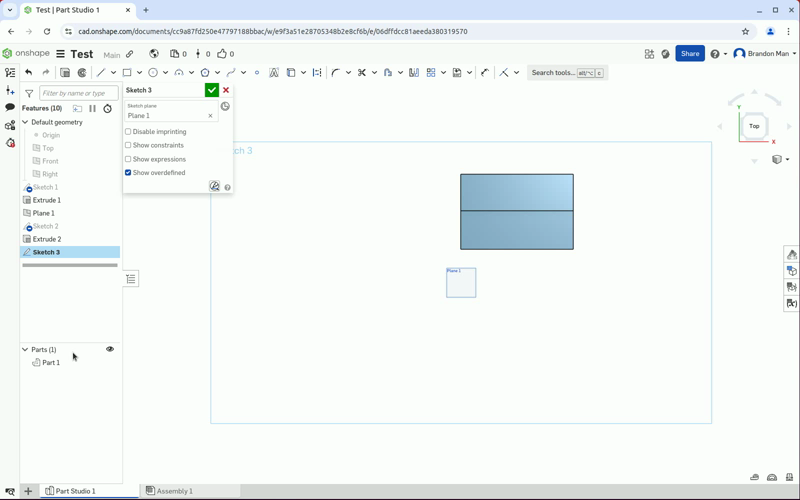
key(y)
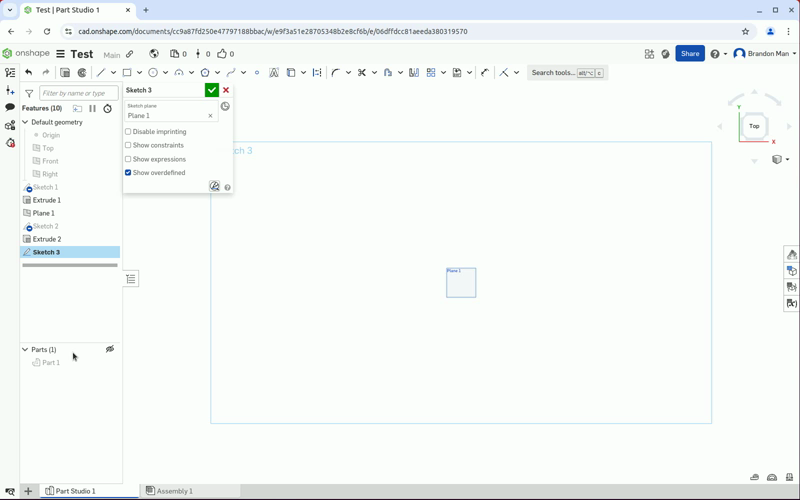
key(l)
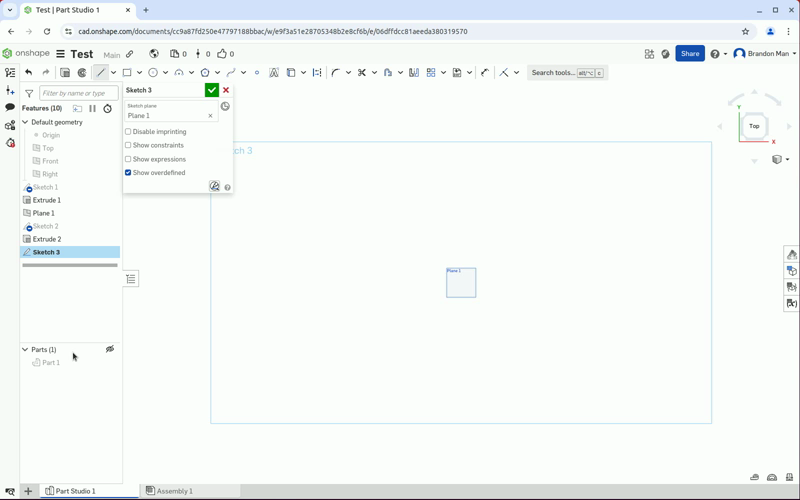
key_down(shift)
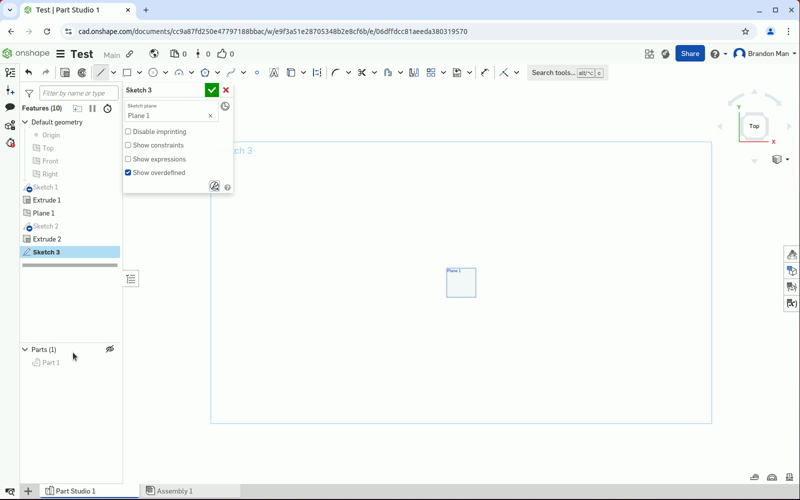
mouse_move(498, 211)
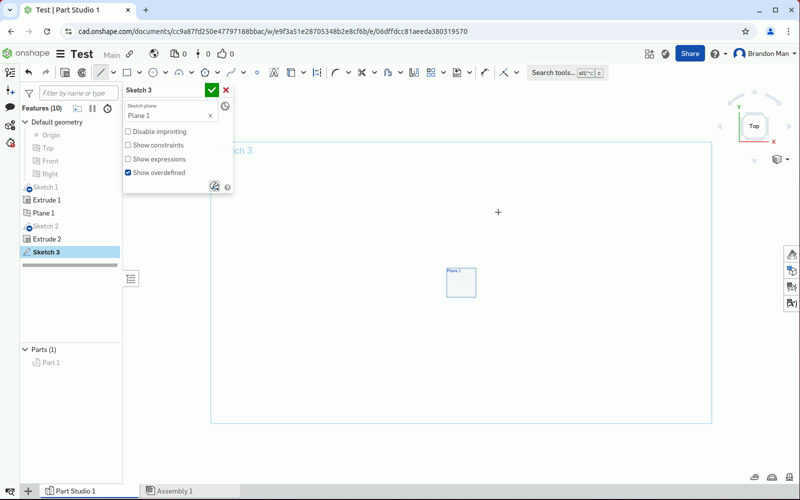
click(498, 211)
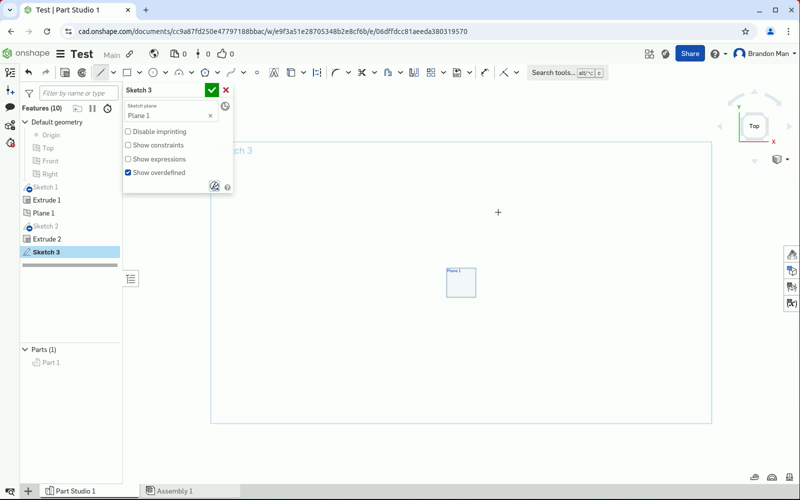
key_up(shift)
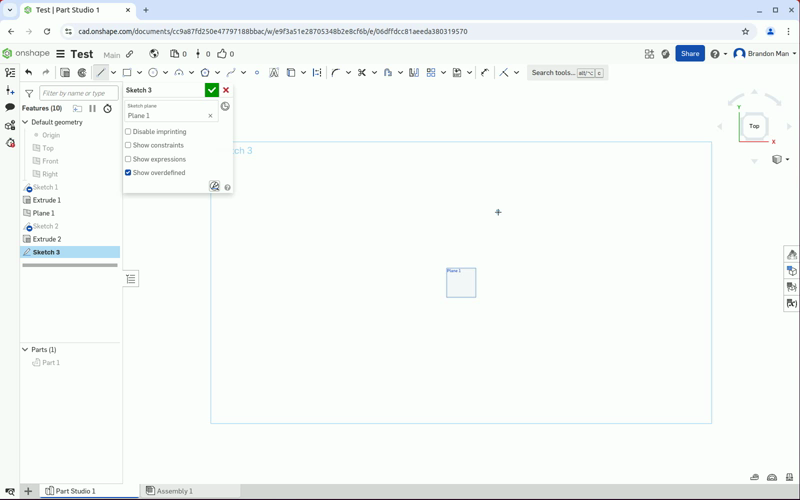
key_down(shift)
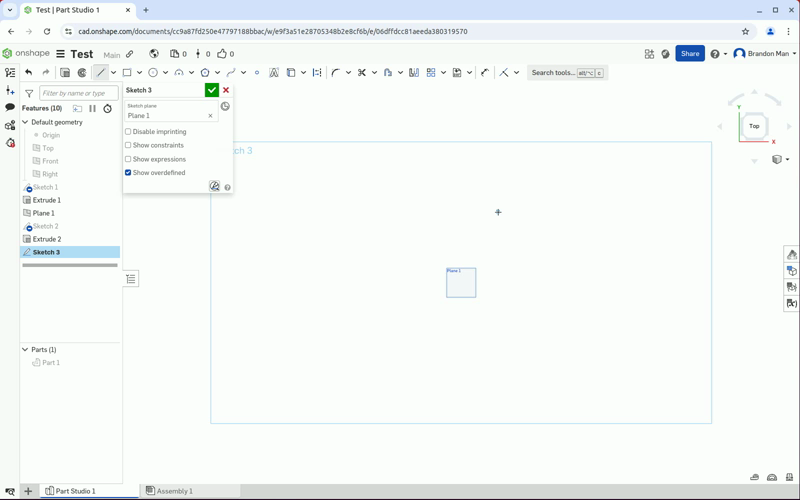
mouse_move(528, 211)
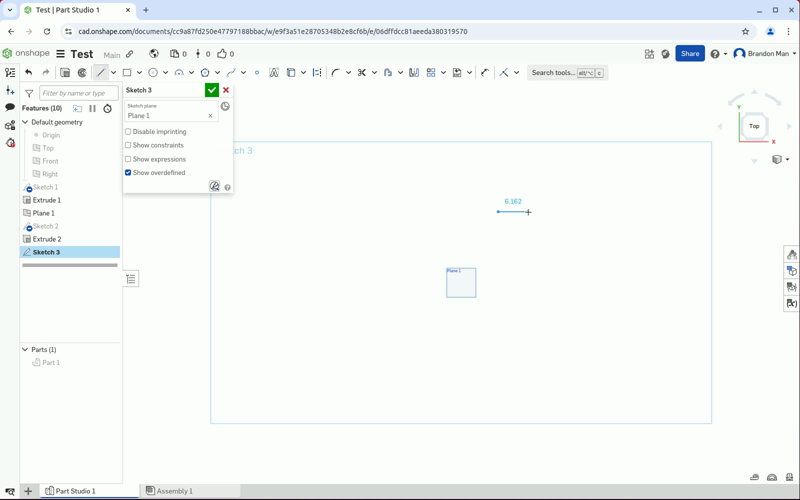
mouse_move(536, 211)
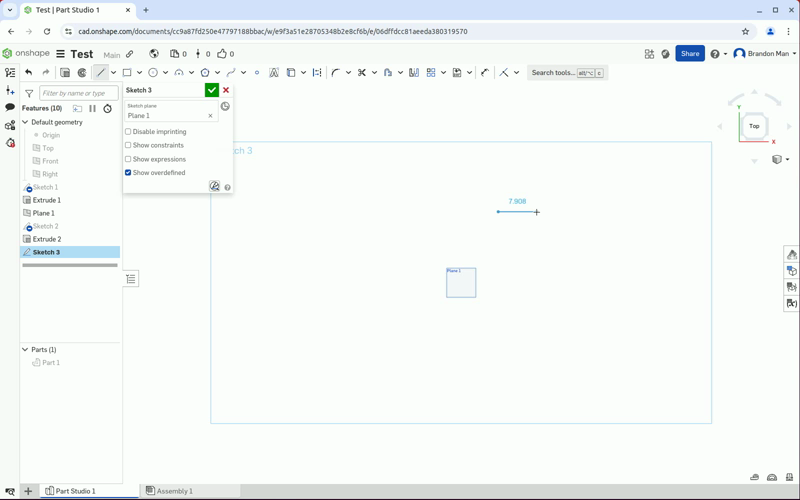
click(536, 211)
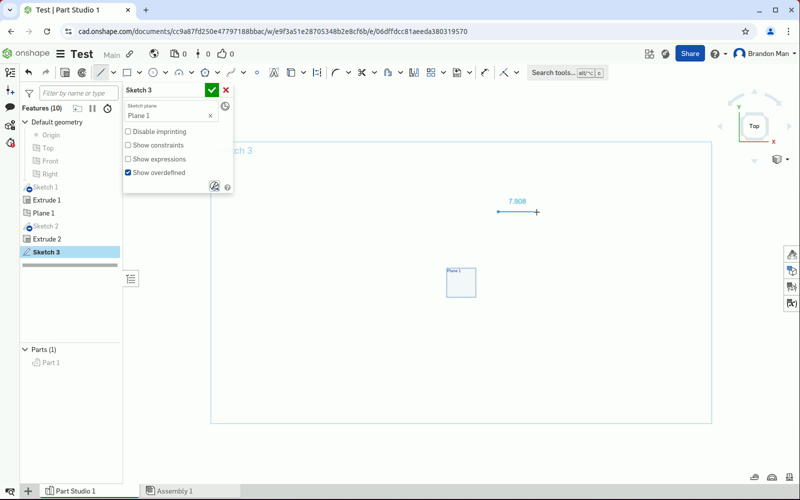
key_up(shift)
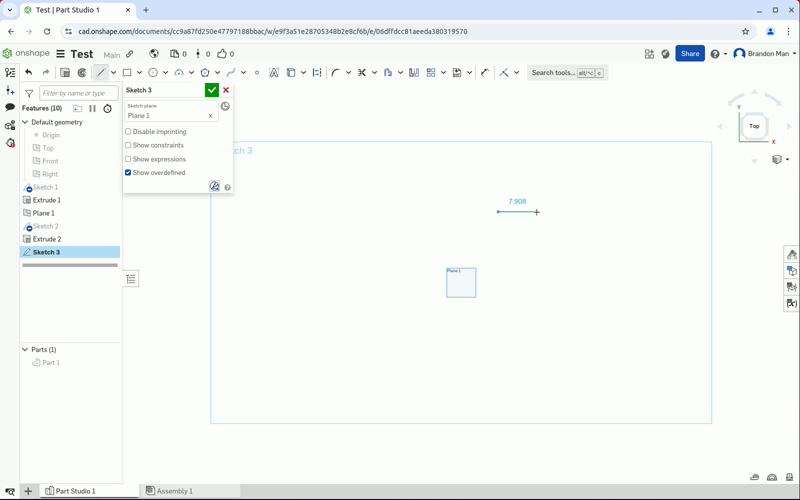
key_down(shift)
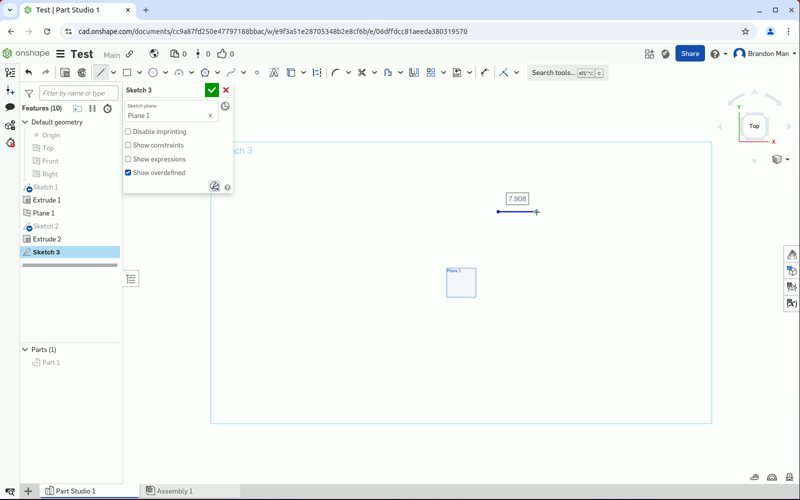
mouse_move(566, 211)
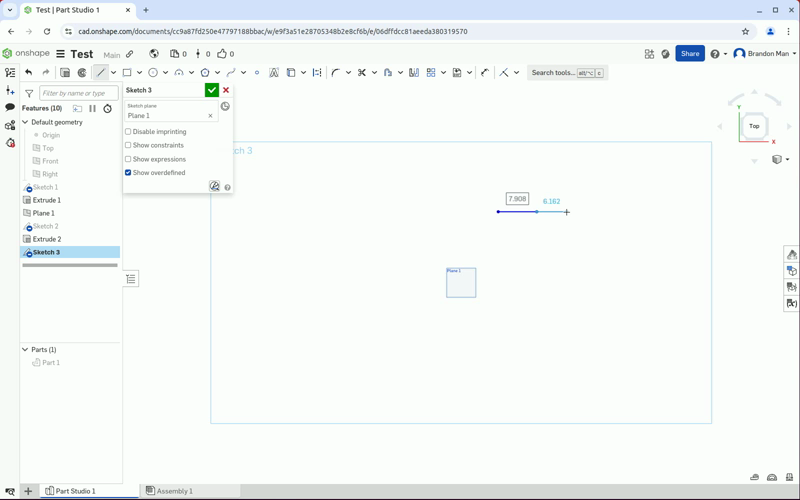
mouse_move(536, 173)
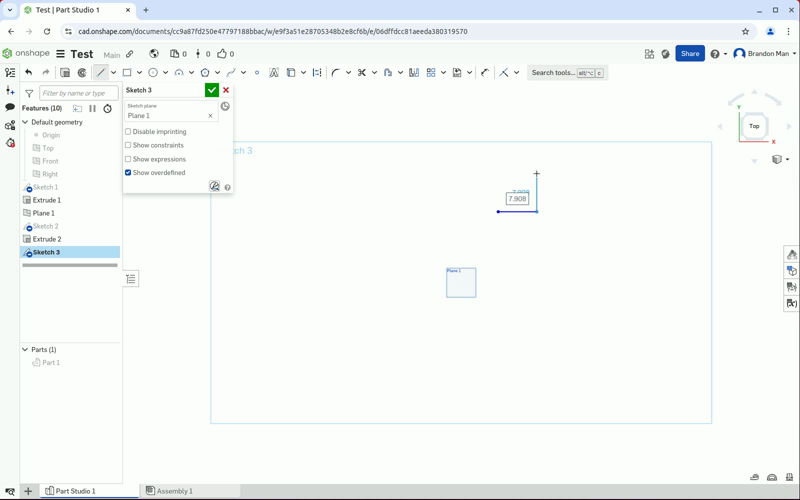
click(536, 173)
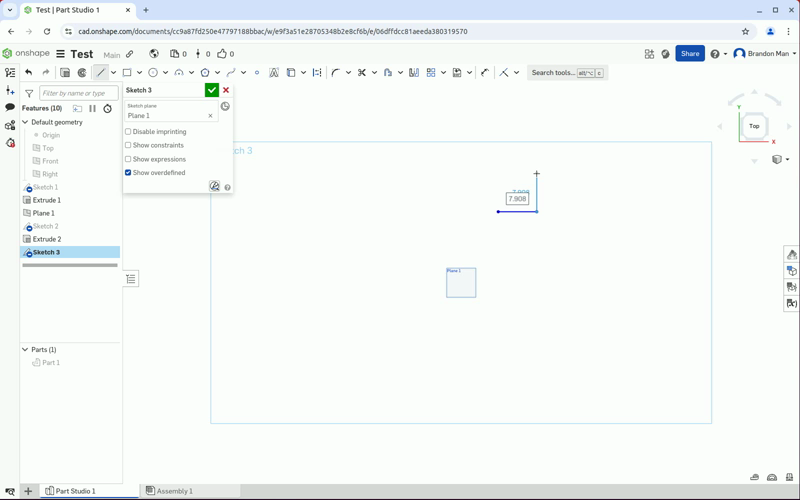
key_up(shift)
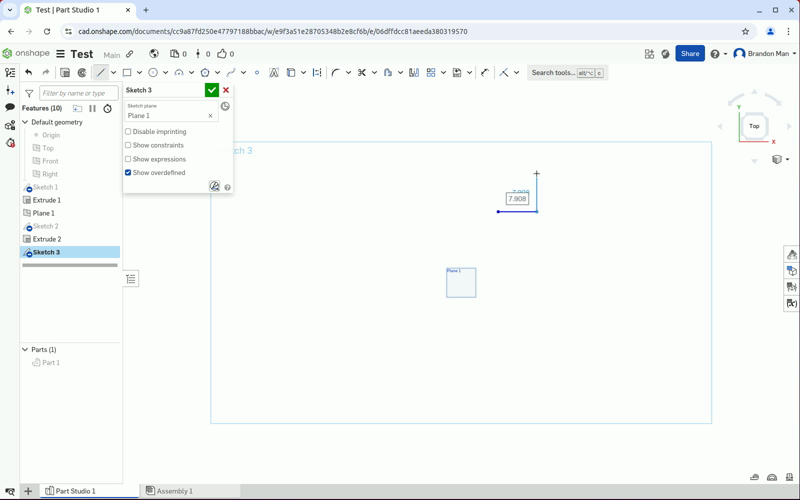
key_down(shift)
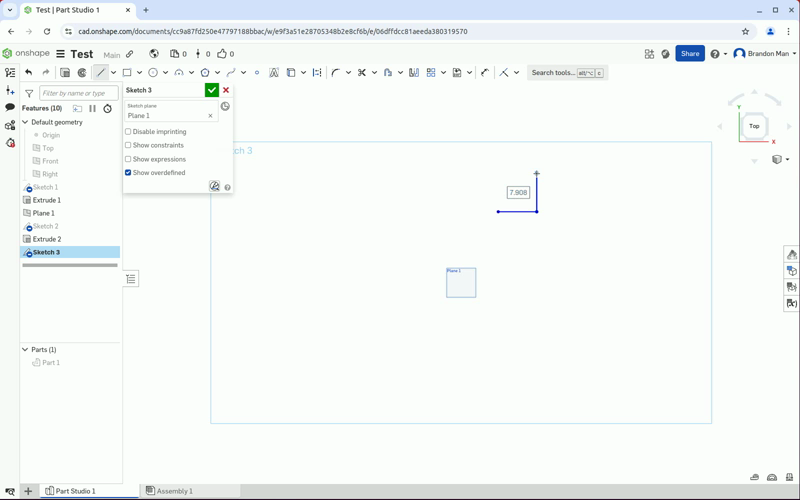
mouse_move(566, 173)
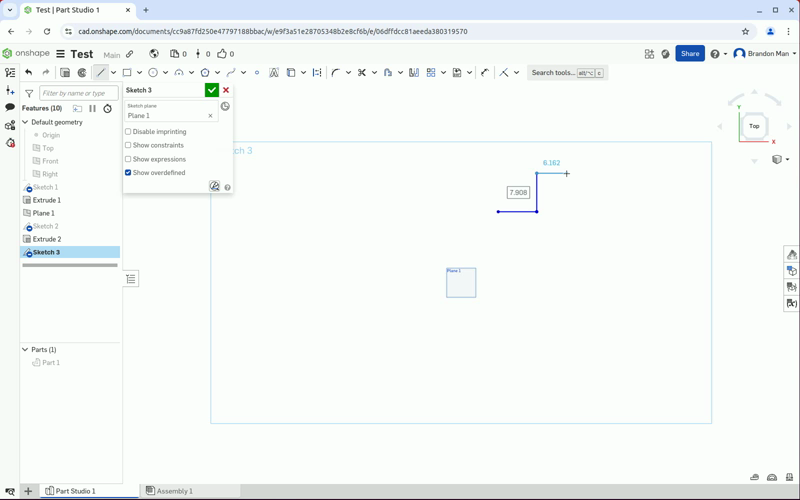
mouse_move(498, 173)
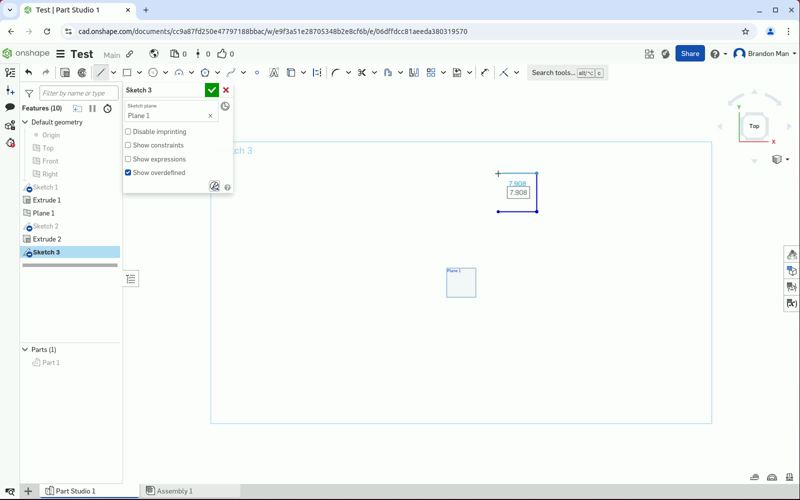
click(498, 173)
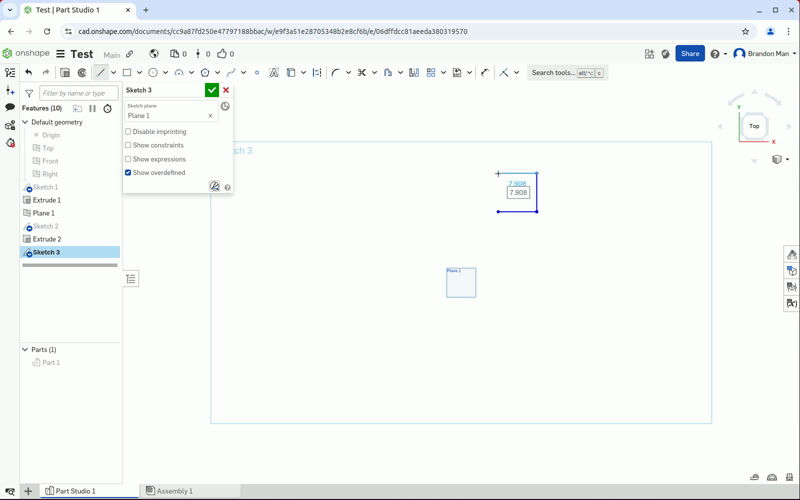
key_up(shift)
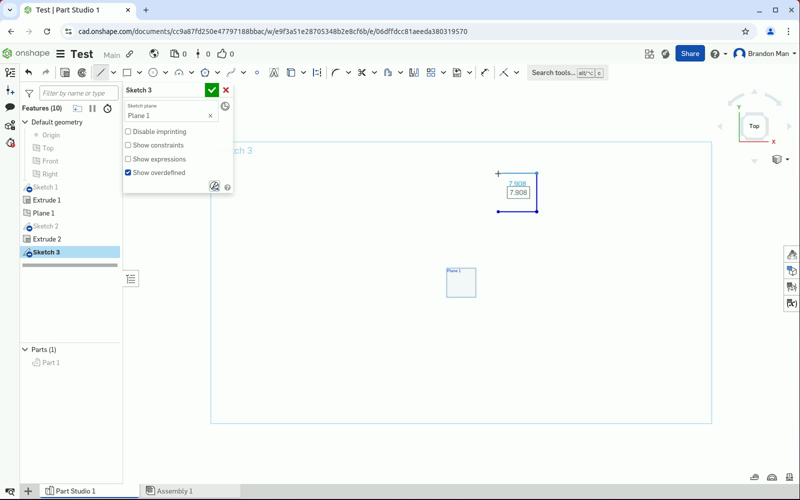
mouse_move(528, 173)
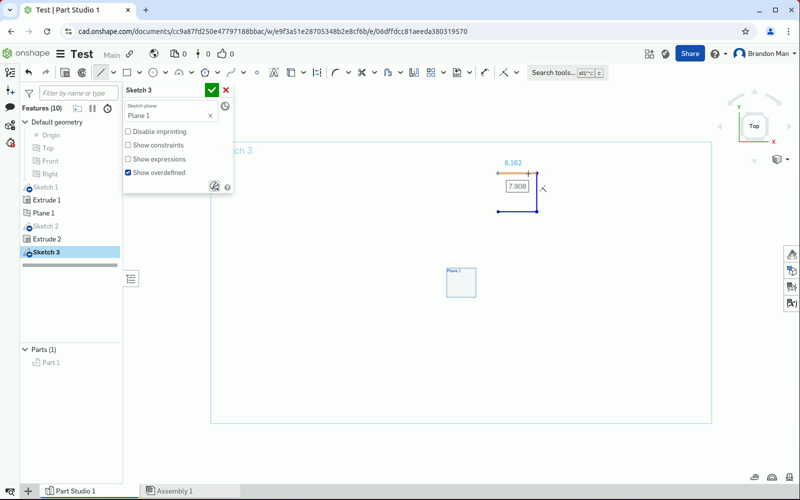
key_down(shift)
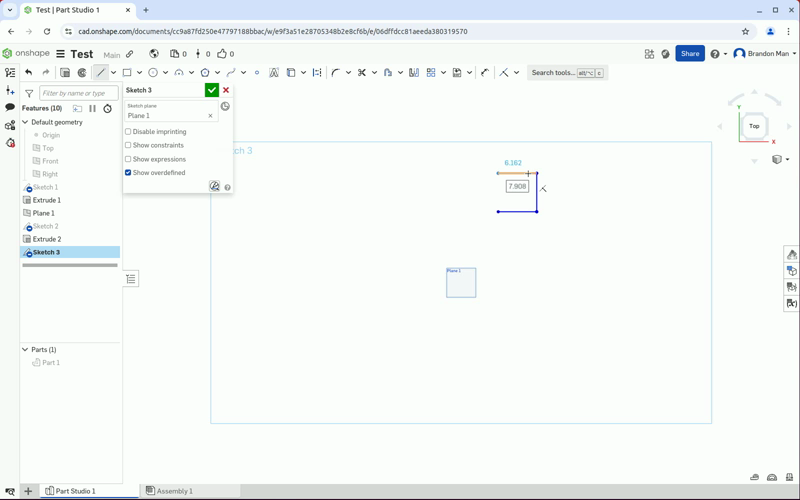
mouse_move(498, 211)
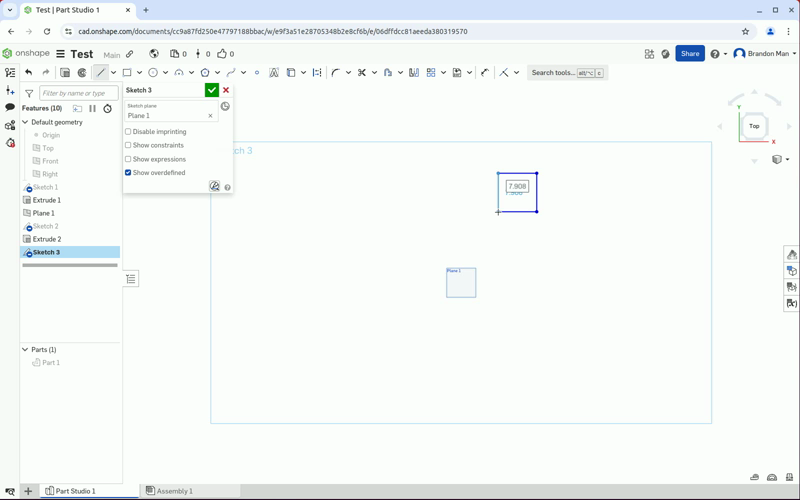
key_up(shift)
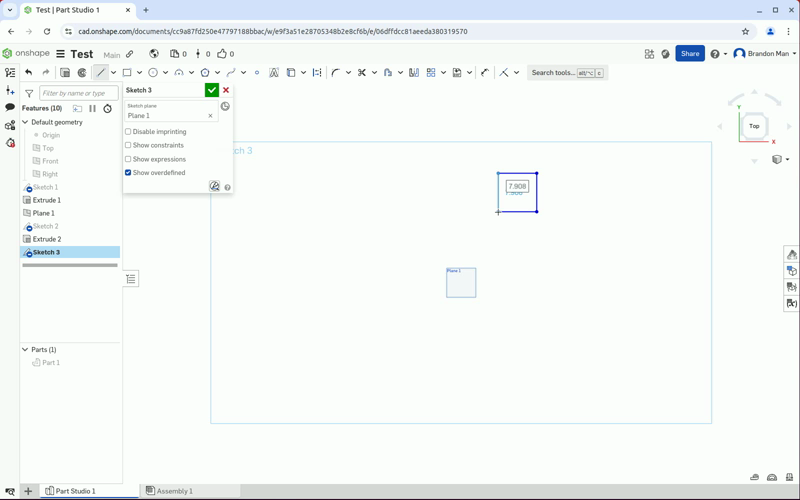
click(498, 211)
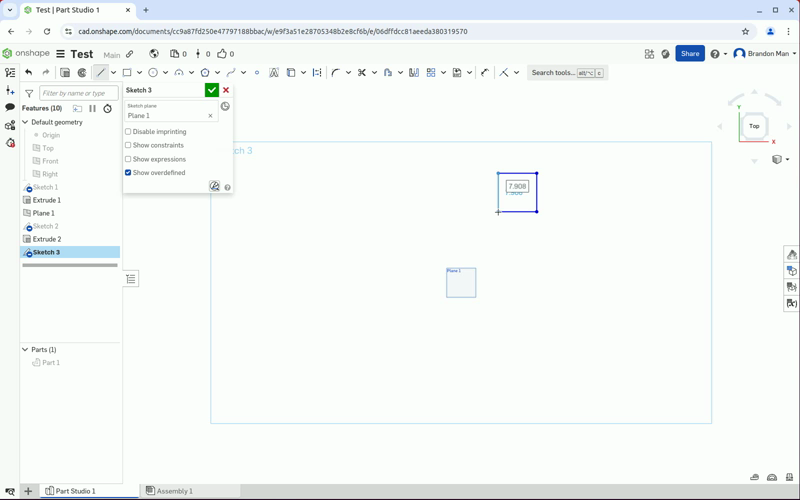
key(esc)
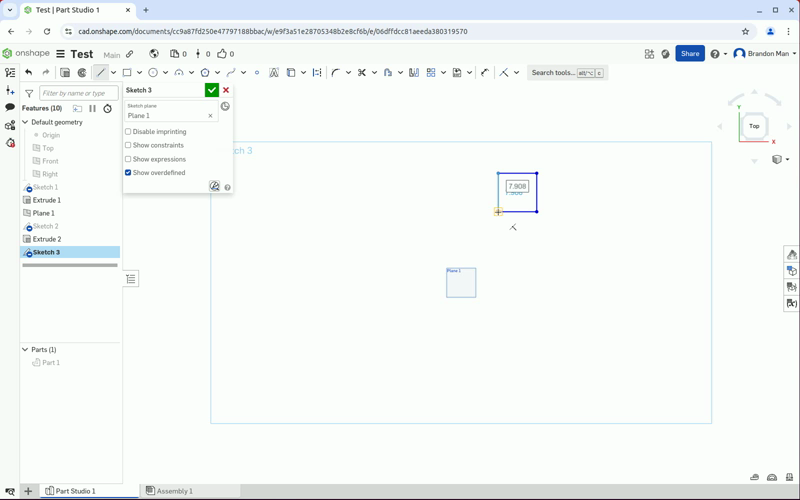
mouse_move(532, 191)
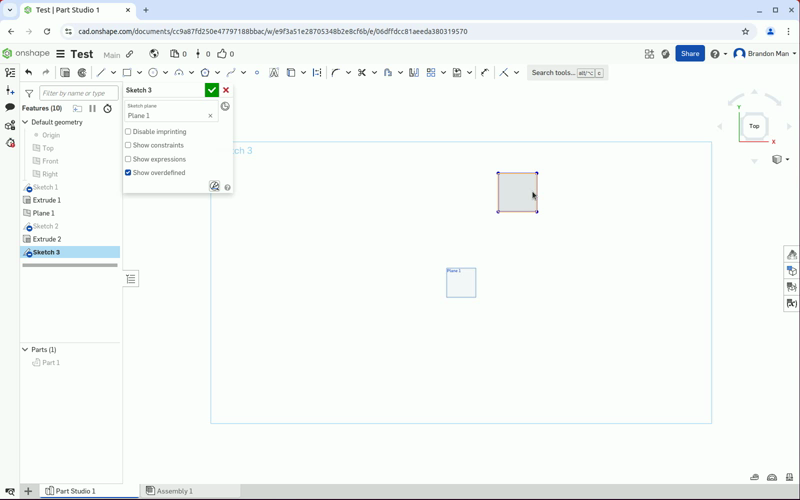
scroll(6)
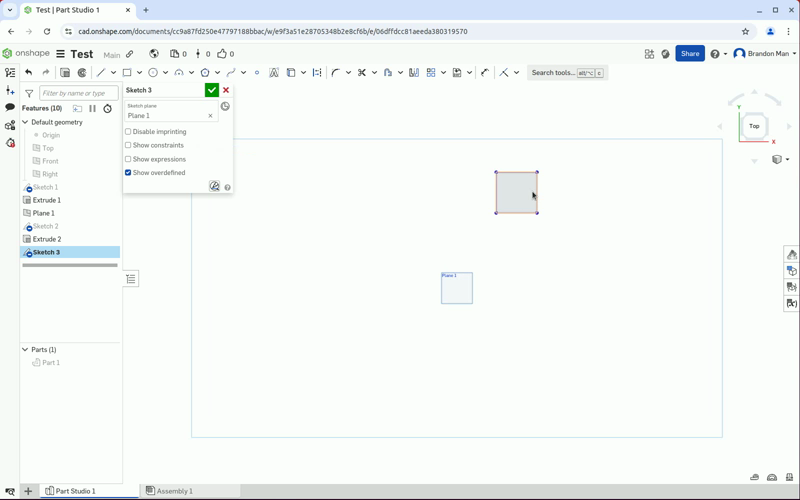
scroll(6)
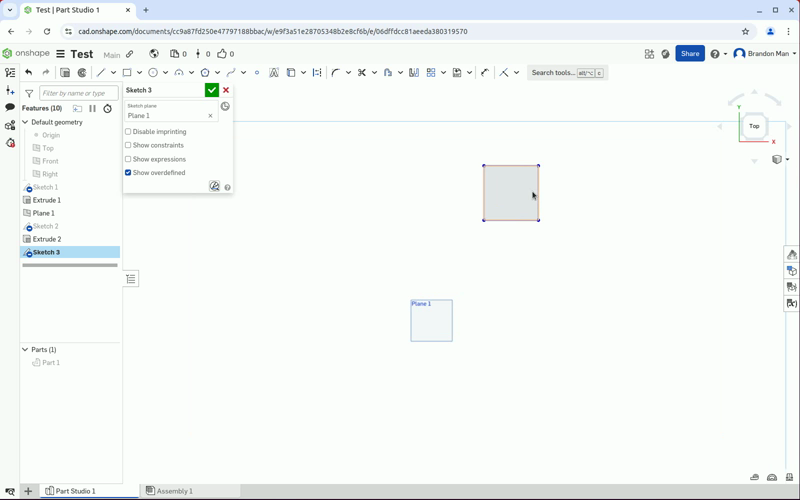
scroll(6)
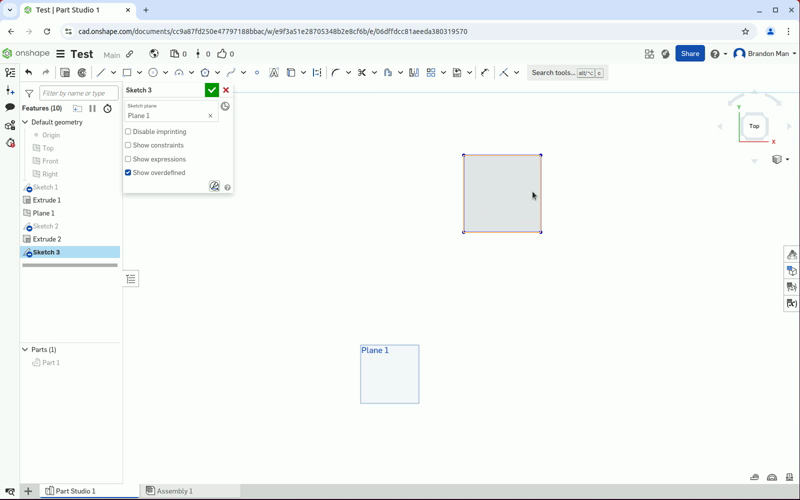
scroll(6)
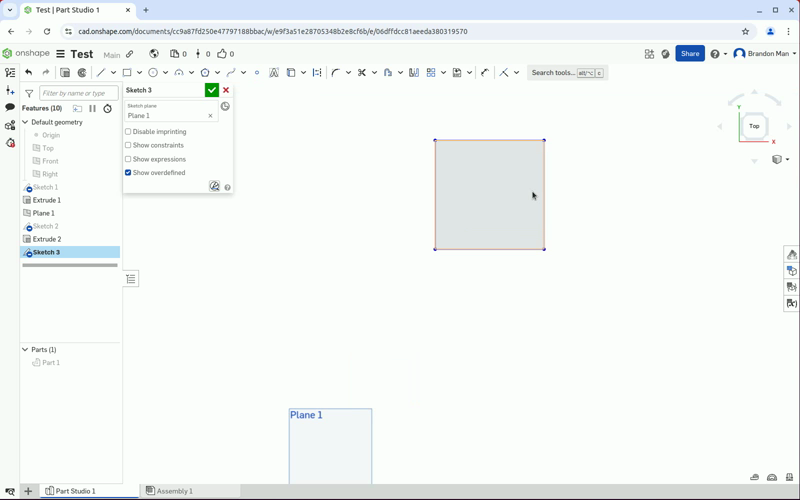
scroll(6)
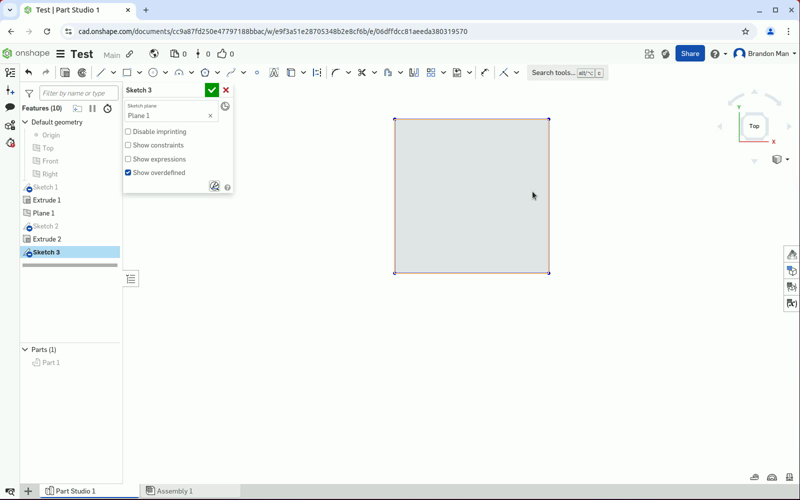
scroll(6)
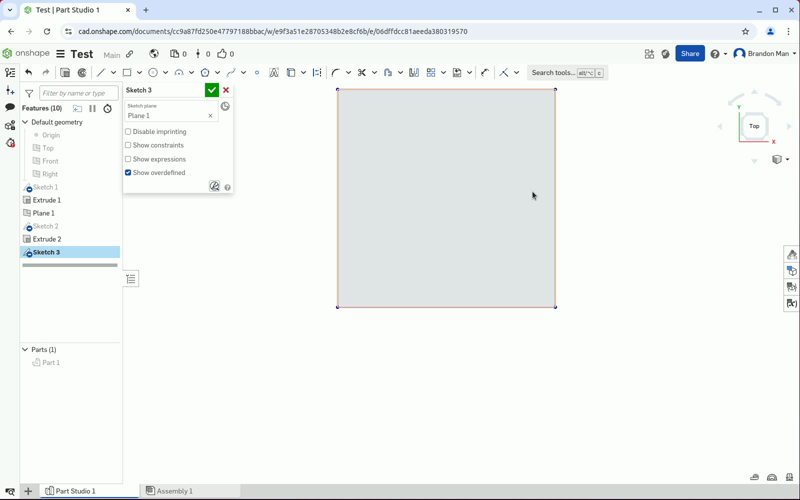
scroll(6)
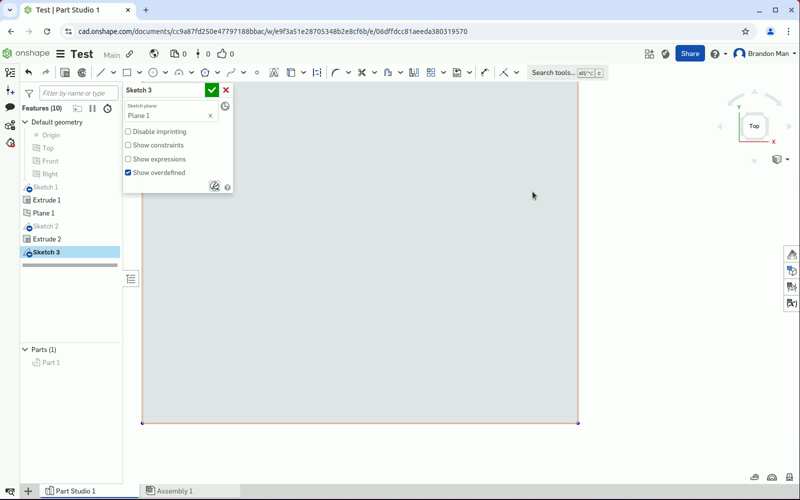
click(532, 191)
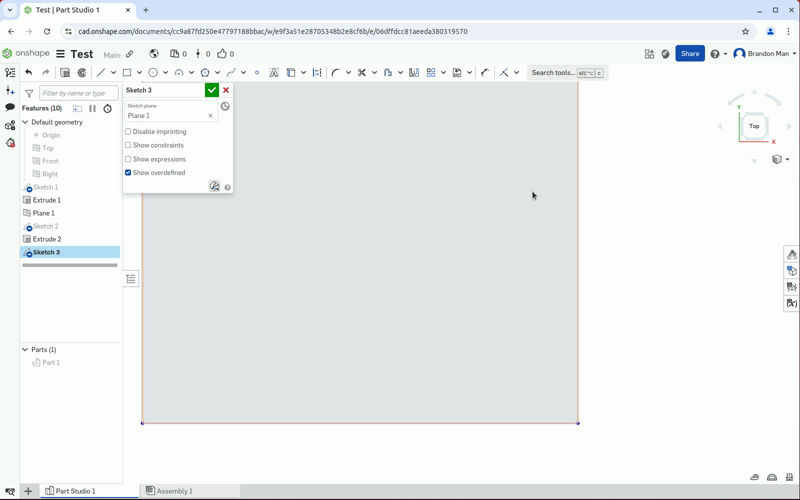
scroll(-6)
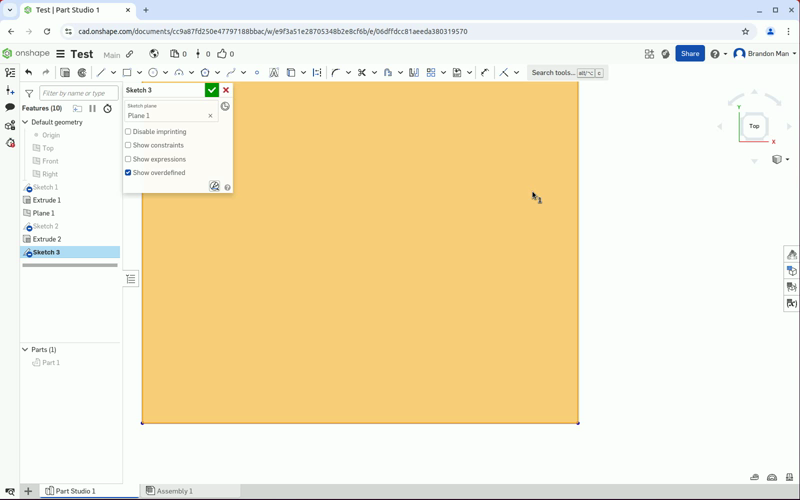
scroll(-6)
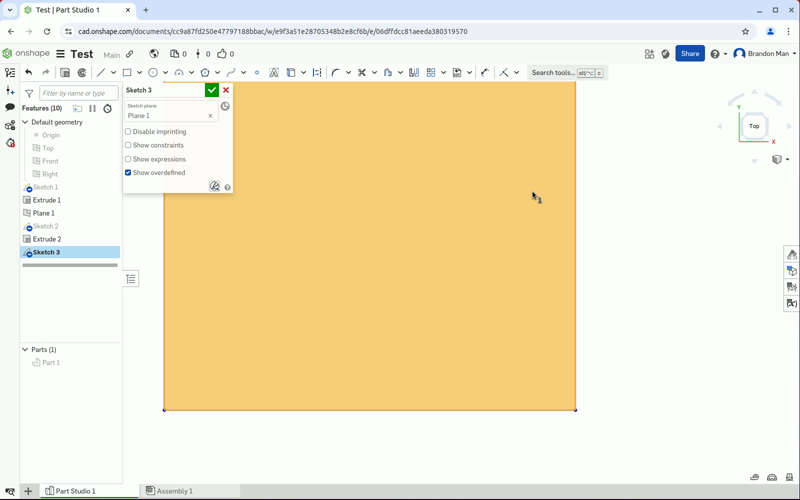
scroll(-6)
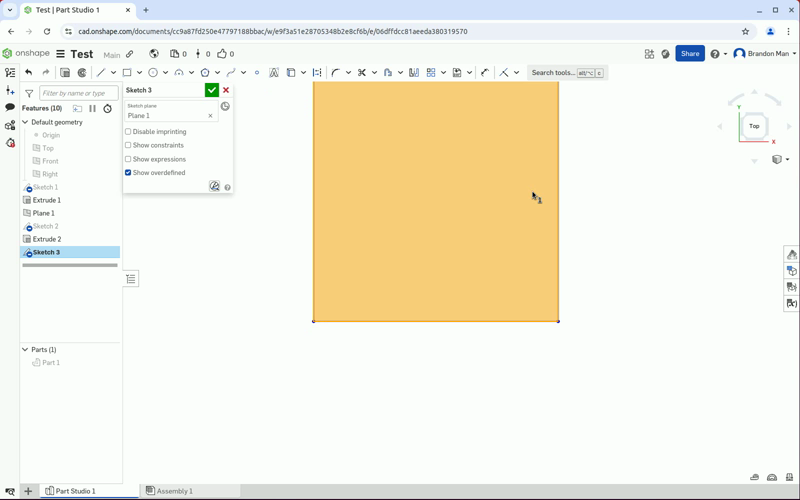
scroll(-6)
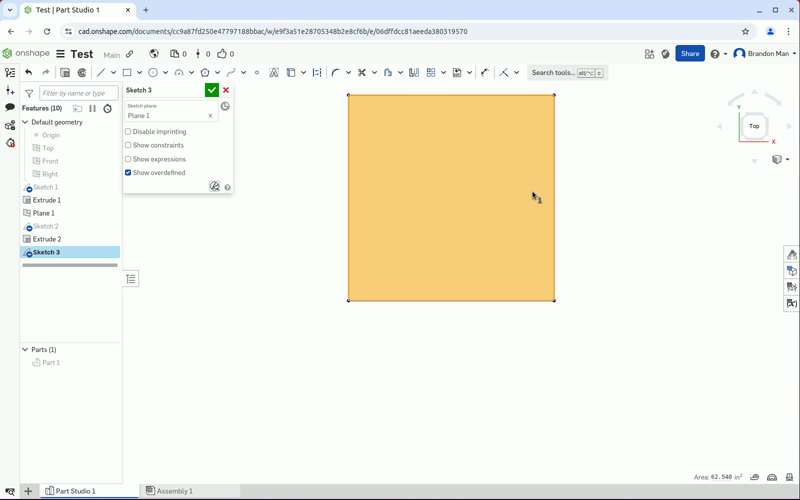
scroll(-6)
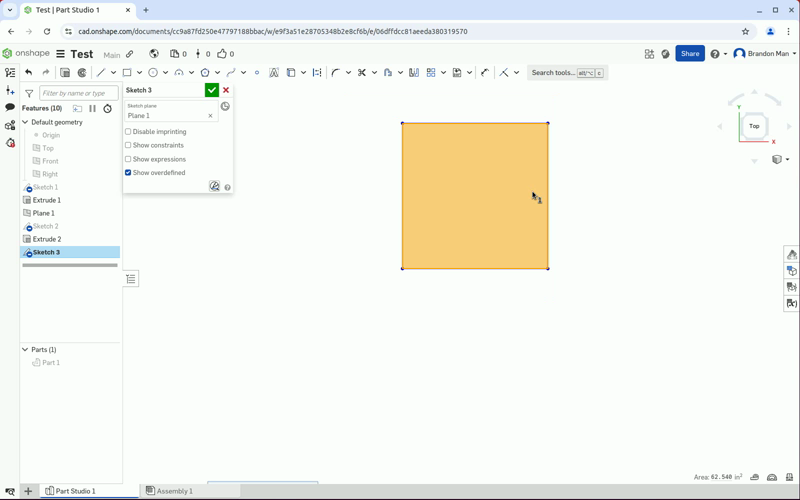
scroll(-6)
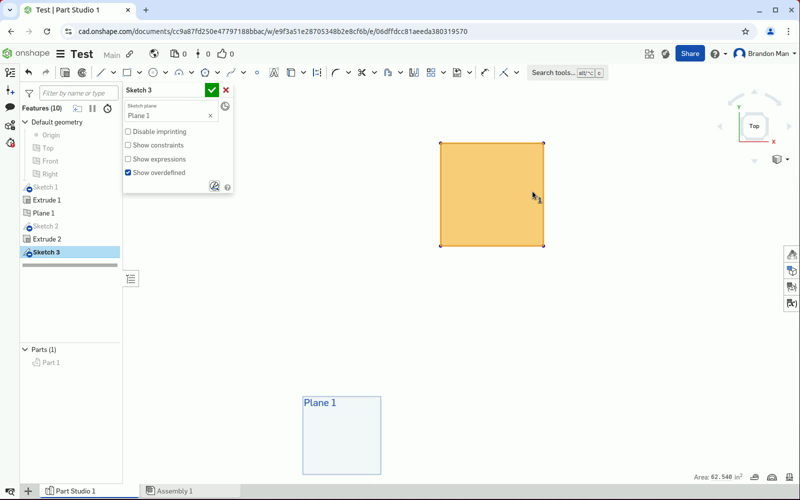
scroll(-6)
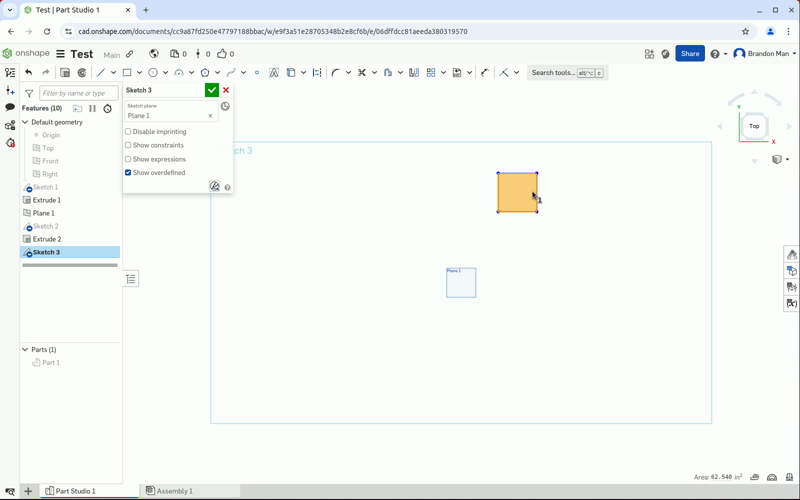
mouse_move(73, 352)
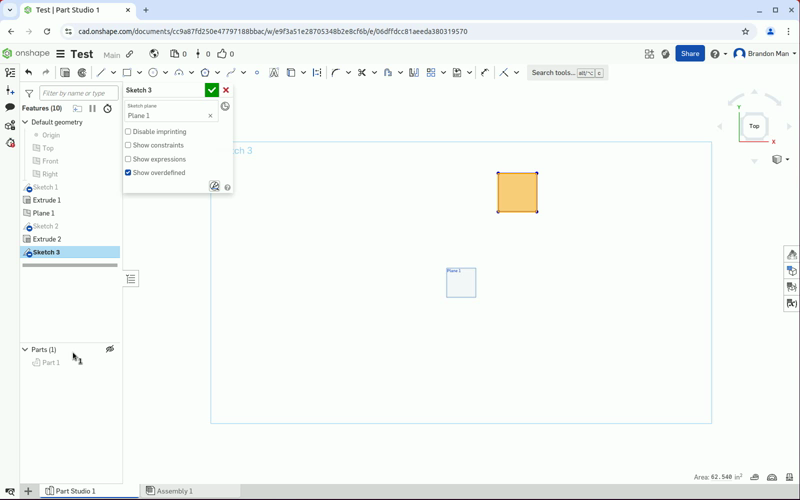
key(shift+y)
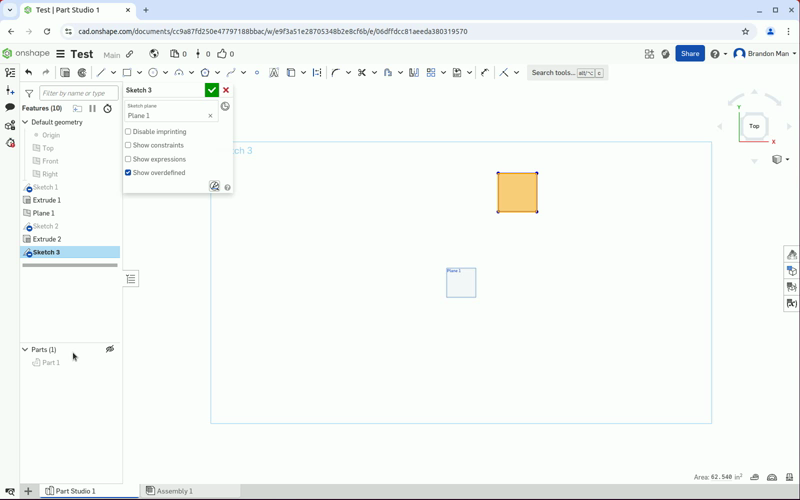
key(shift+e)
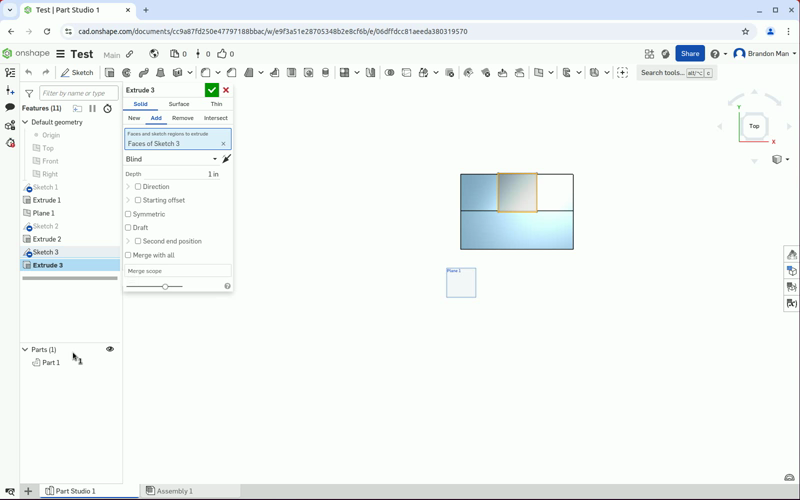
mouse_move(143, 106)
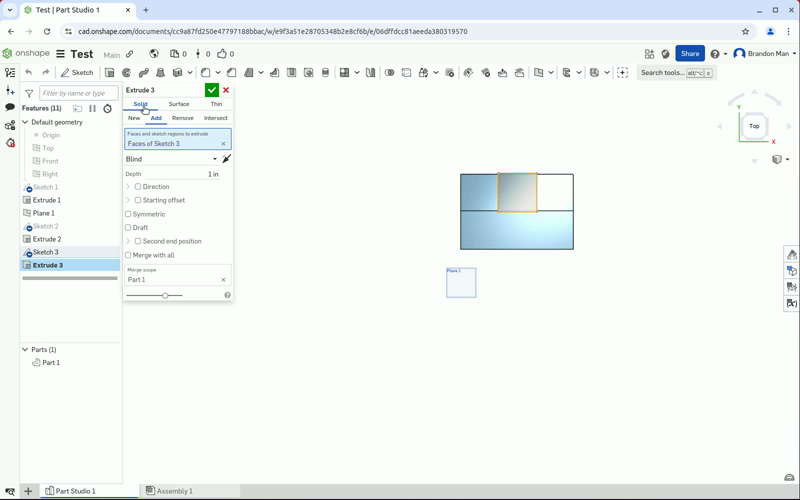
click(143, 106)
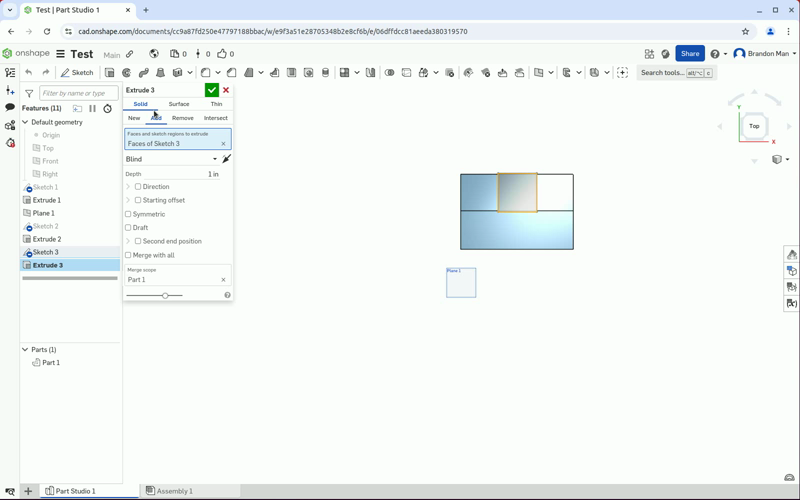
mouse_move(186, 120)
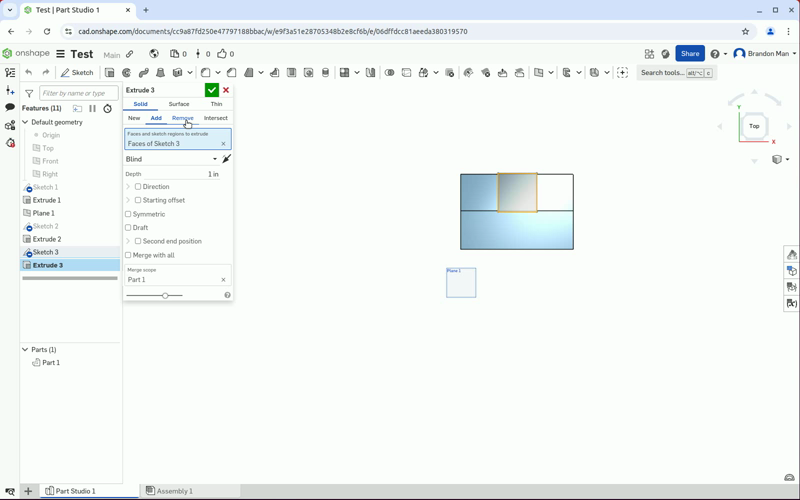
click(186, 120)
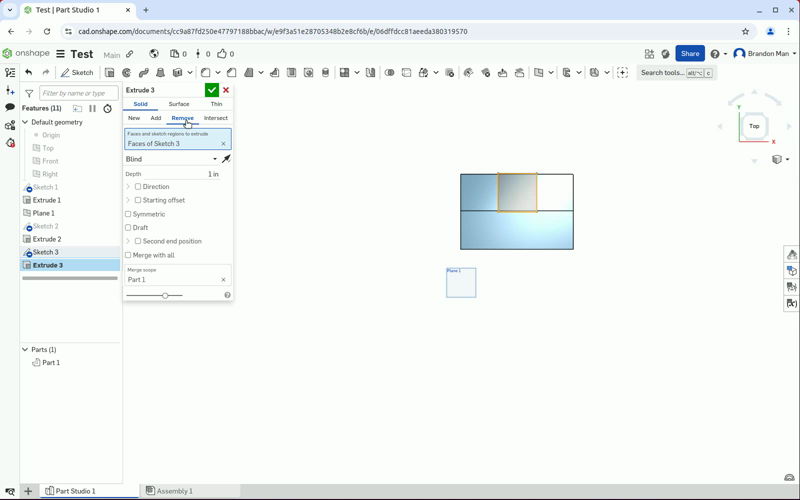
key(tab, 4)
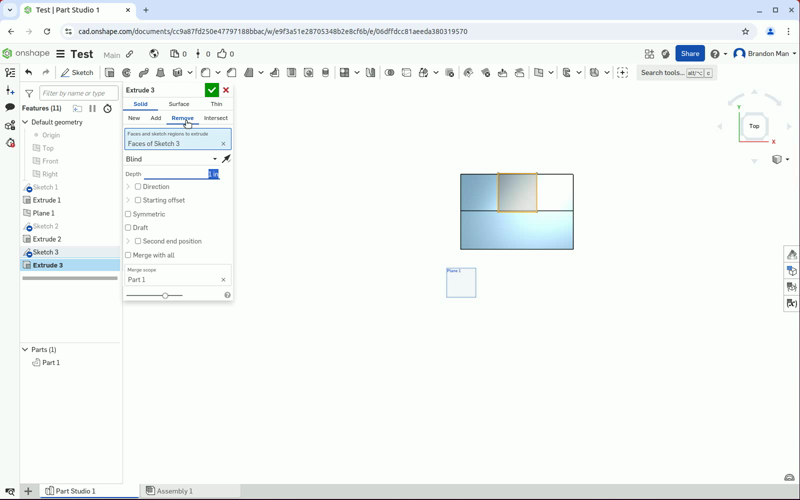
text(3.851)
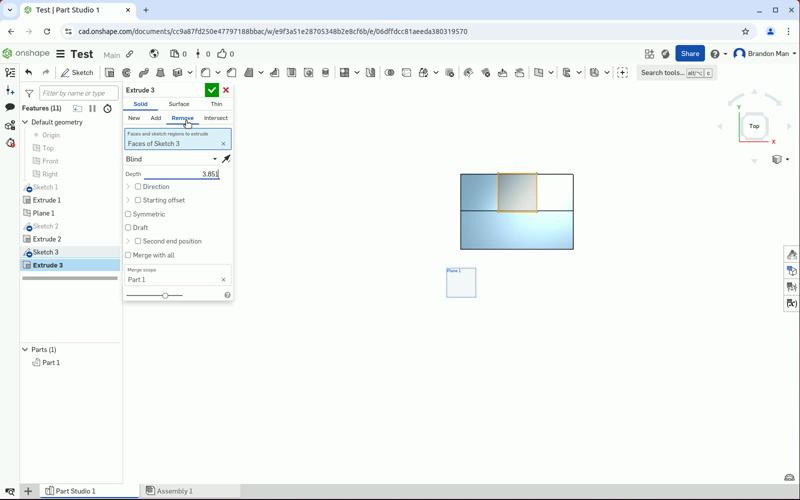
key(tab, 6)
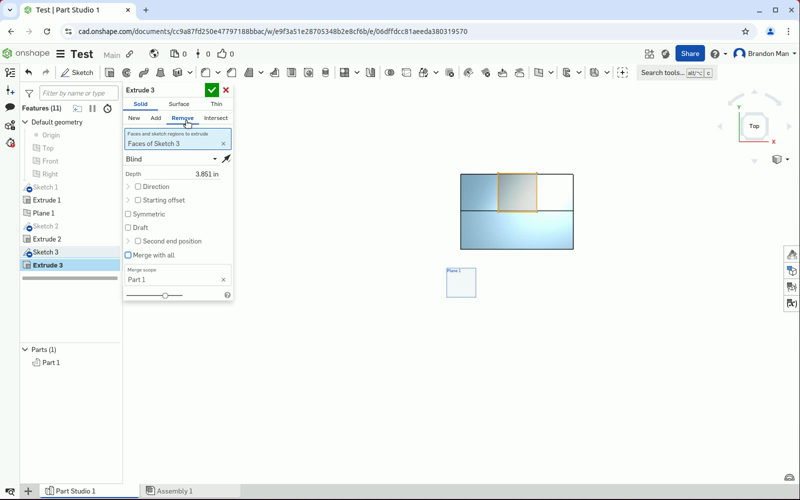
key(space)
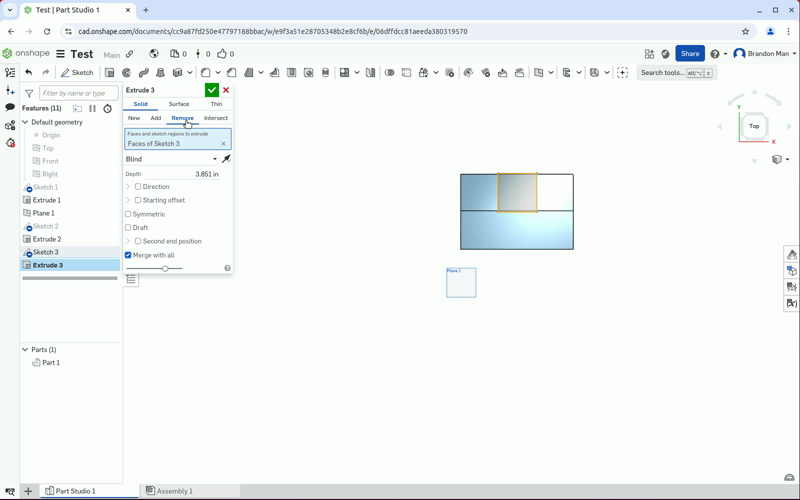
key(enter)
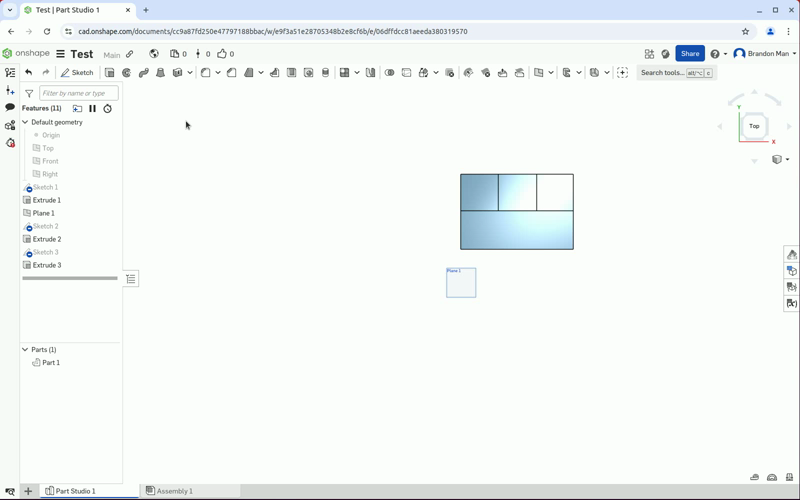
key(shift+h)
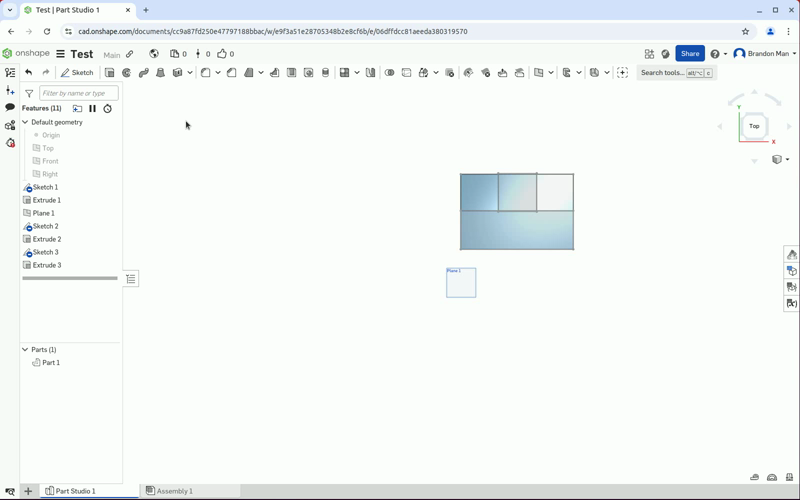
key(shift+h)
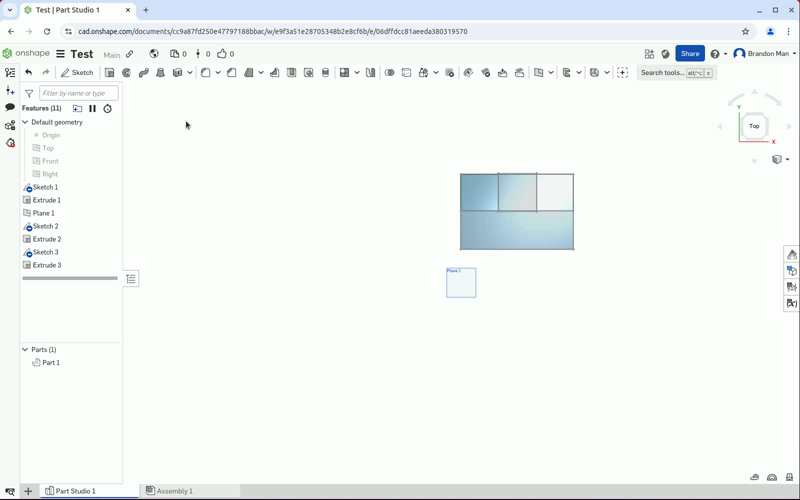
key(shift+7)
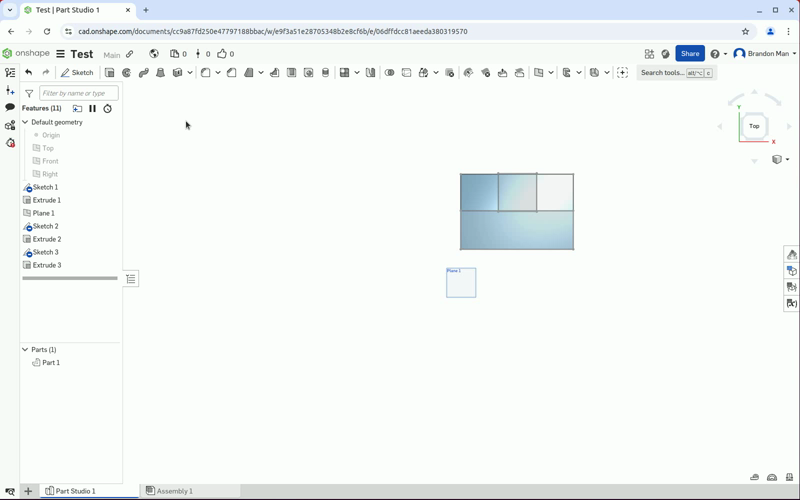
key(up, 3)
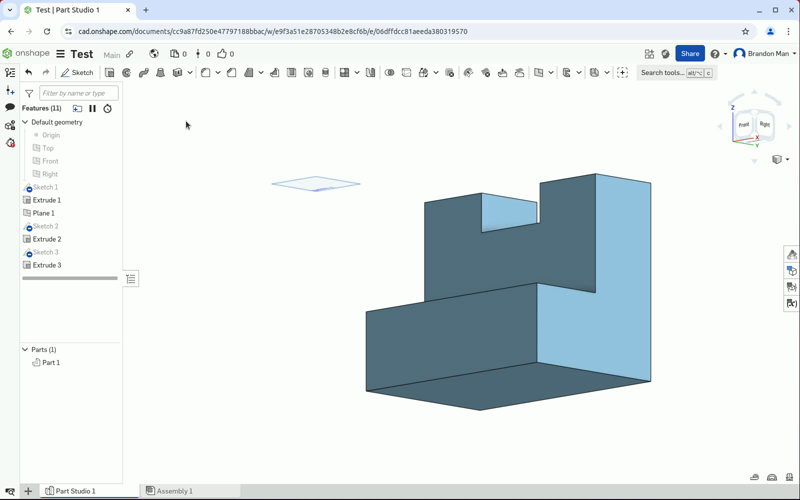
key(left, 3)
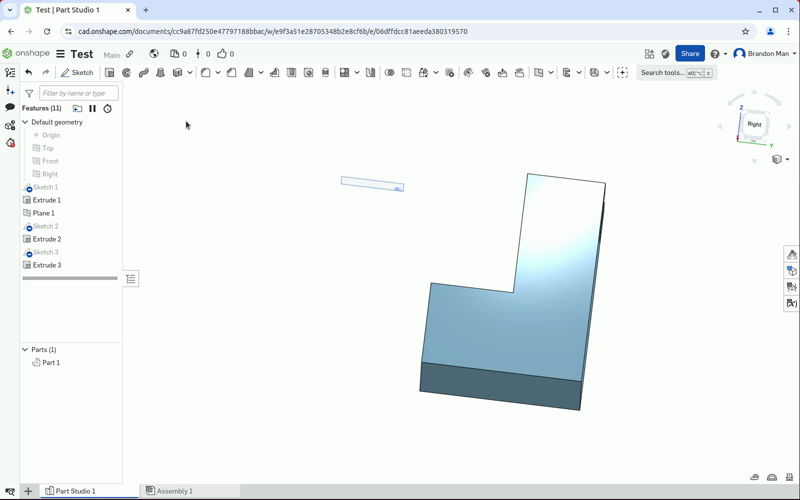
key(right, 3)
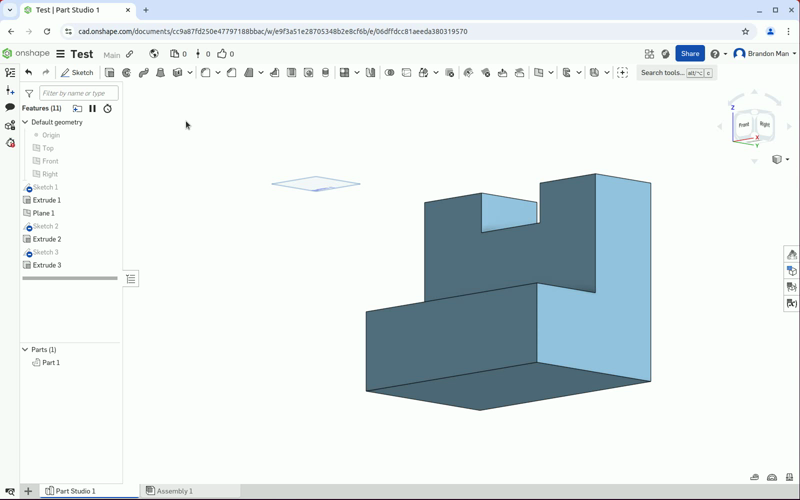
key(down, 3)
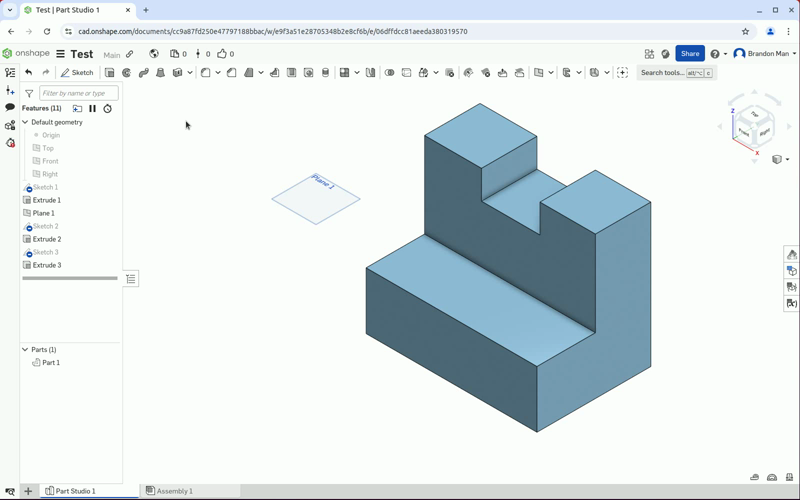
mouse_move(73, 189)
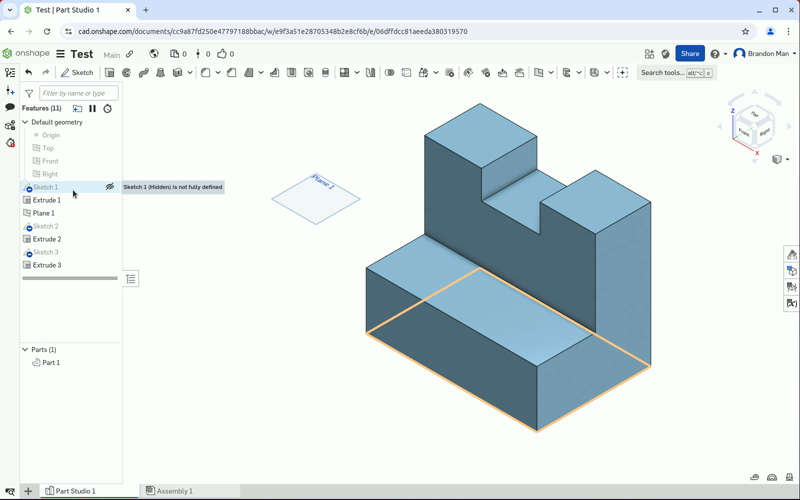
click(73, 189)